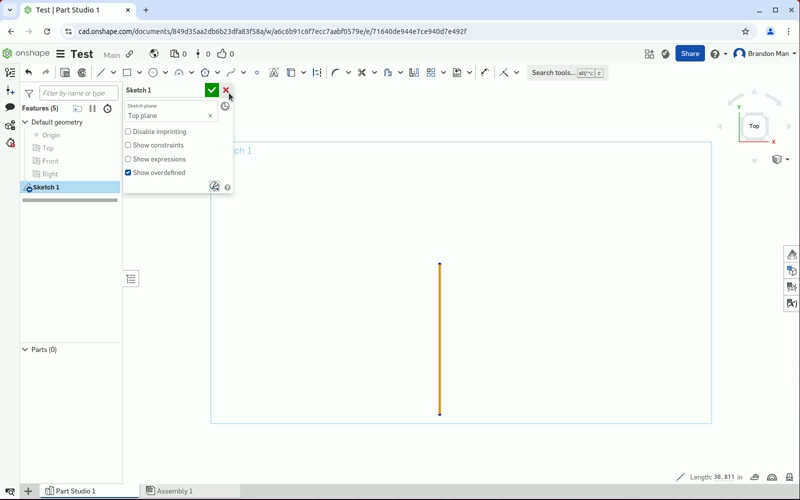
key(shift+h)
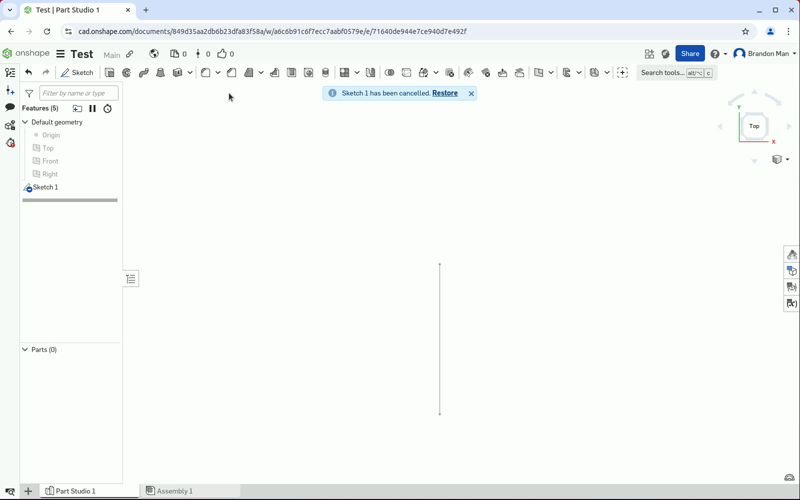
mouse_move(73, 352)
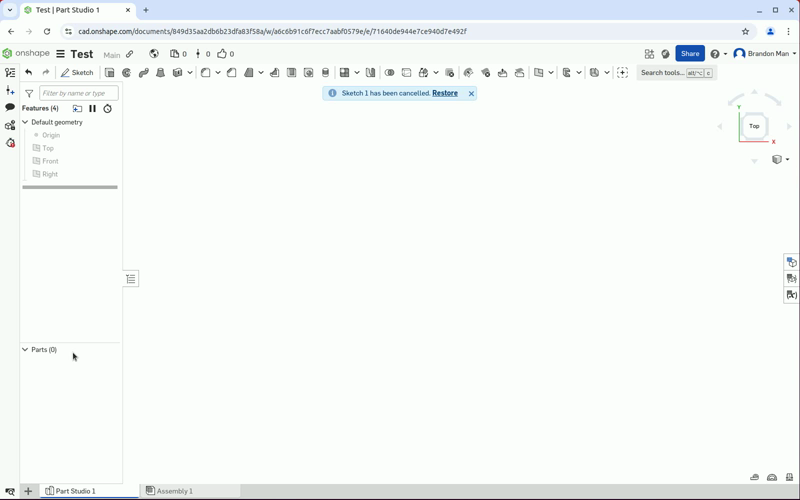
key(y)
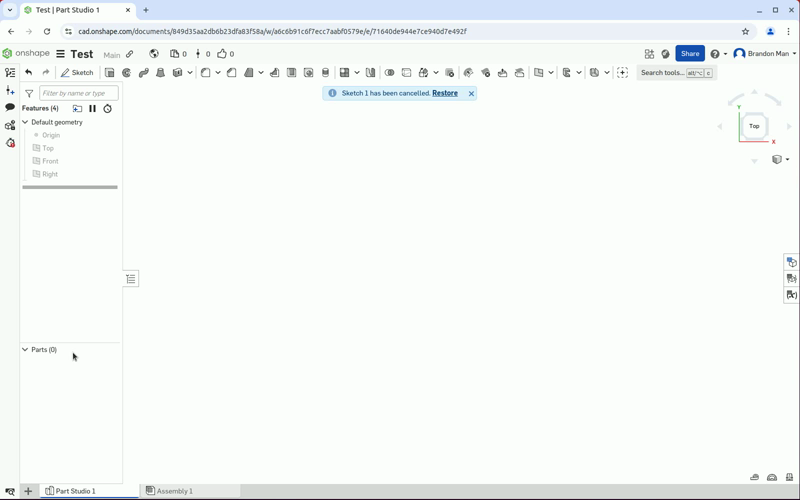
key(shift+p)
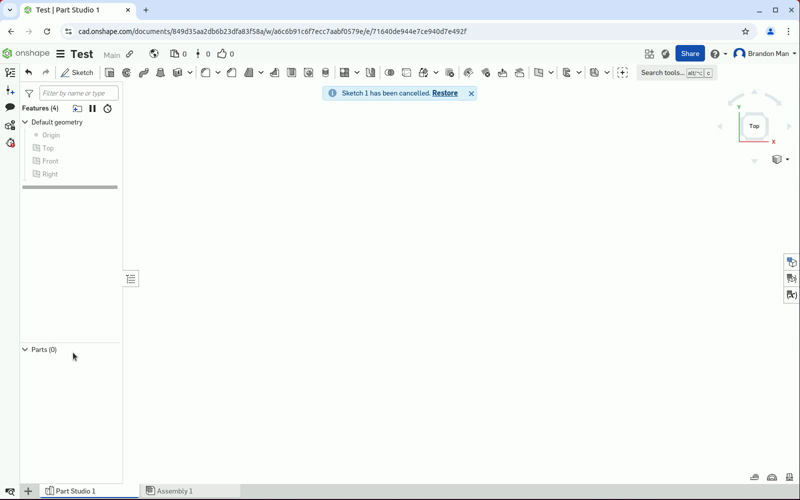
key(space)
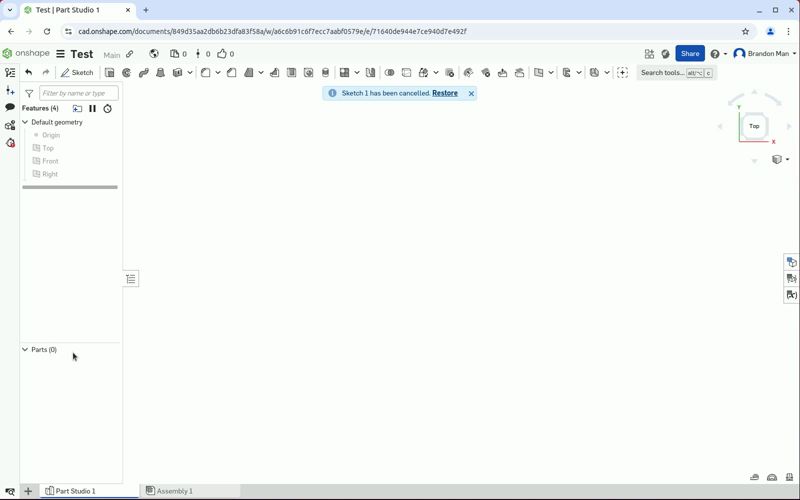
key_down(shift)
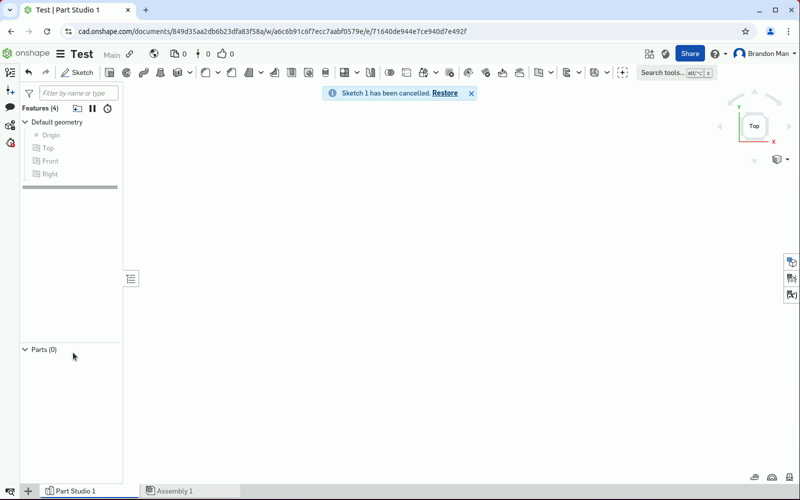
key(up)
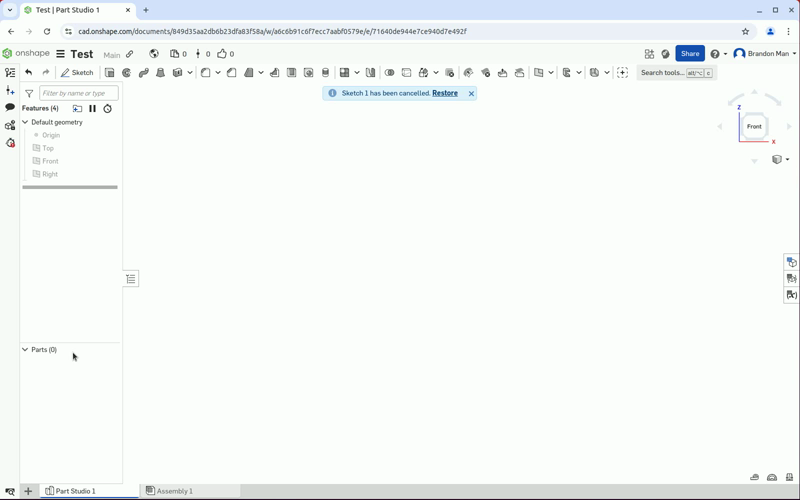
key_up(shift)
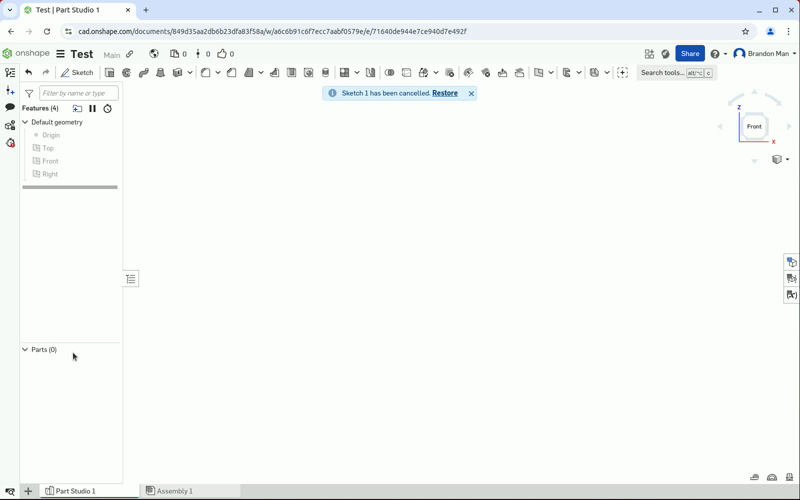
mouse_move(73, 352)
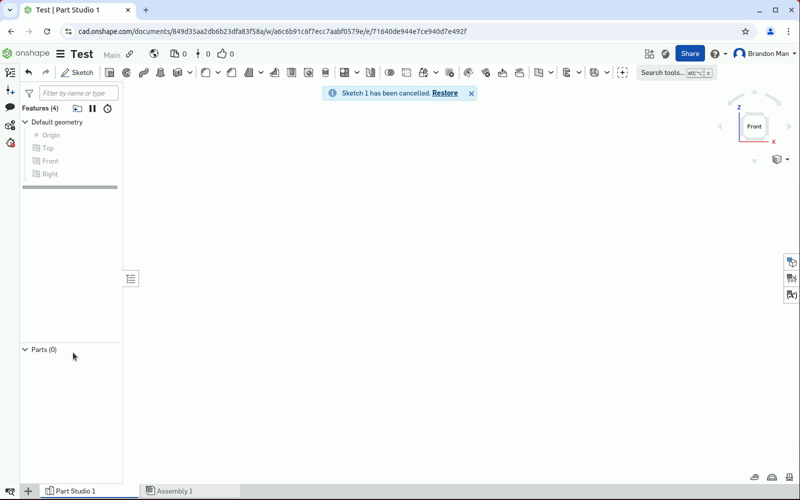
key(shift+y)
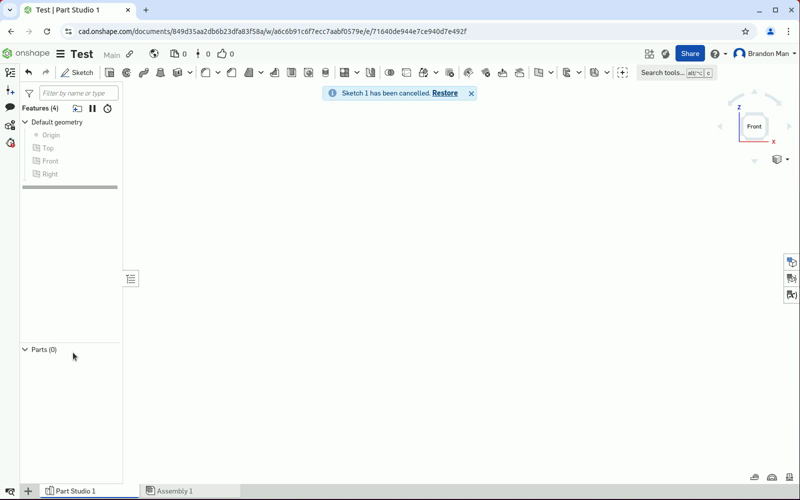
key(shift+s)
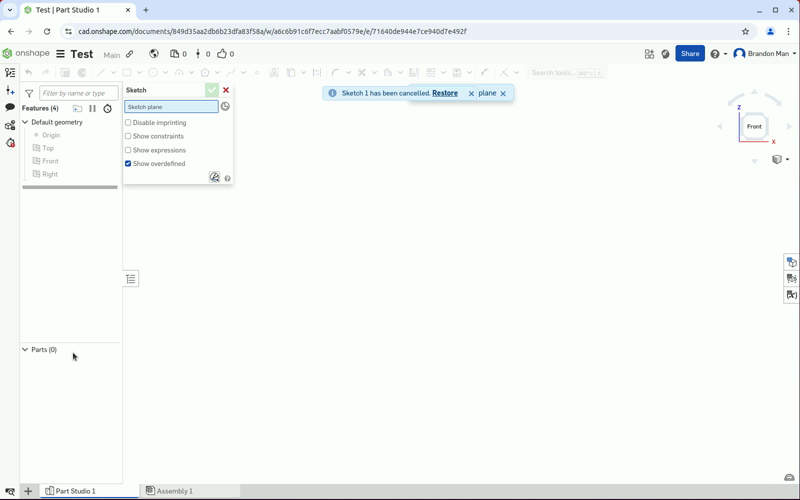
mouse_move(73, 163)
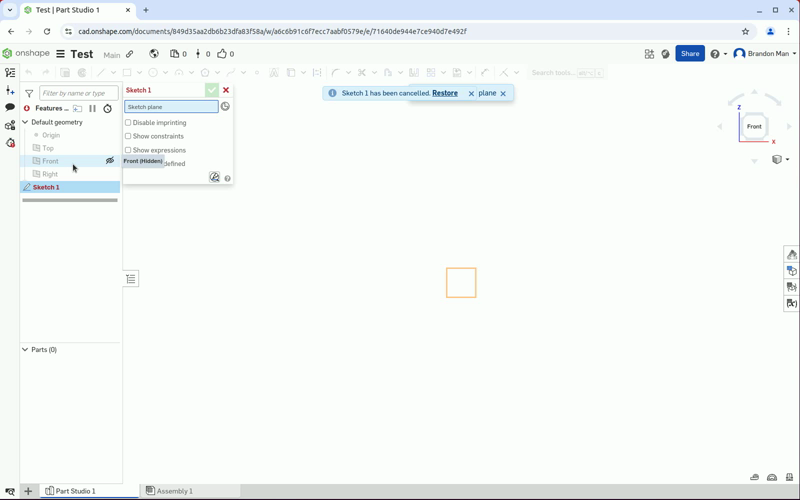
click(73, 163)
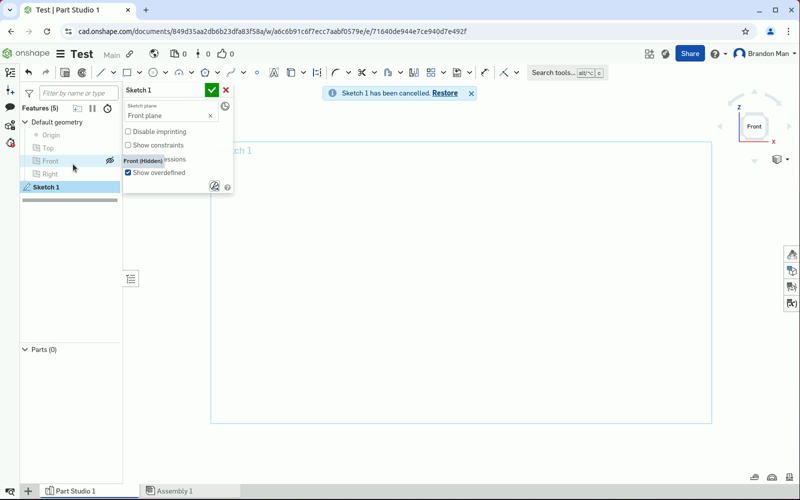
mouse_move(73, 352)
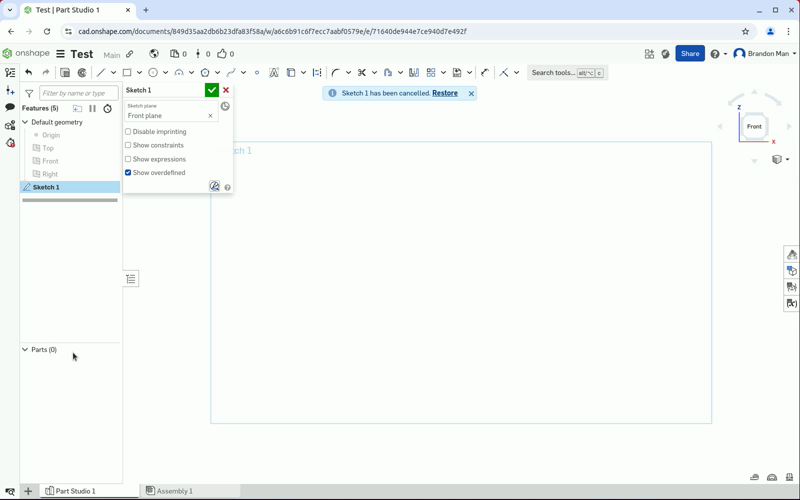
key(y)
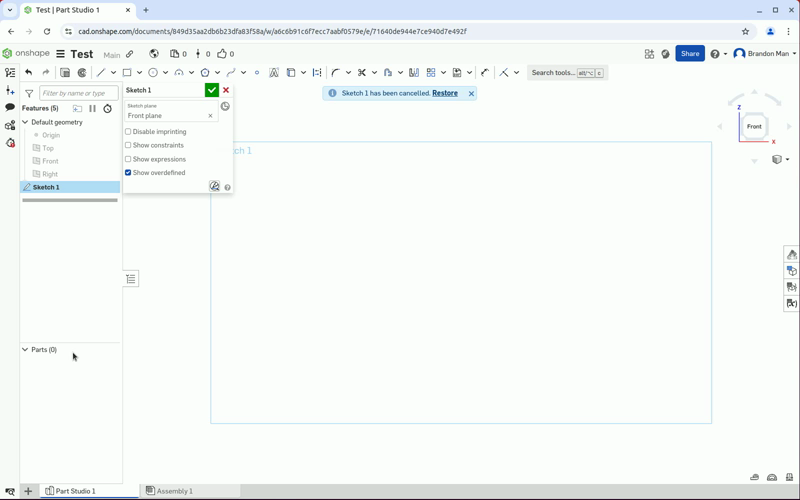
key(c)
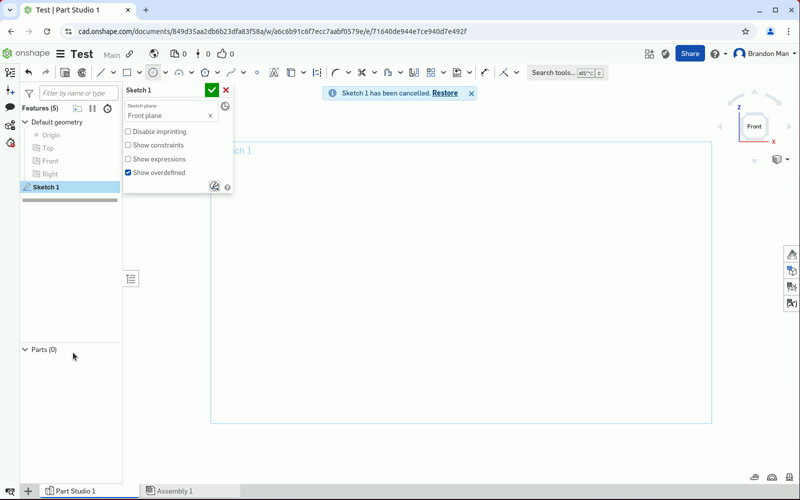
key_down(shift)
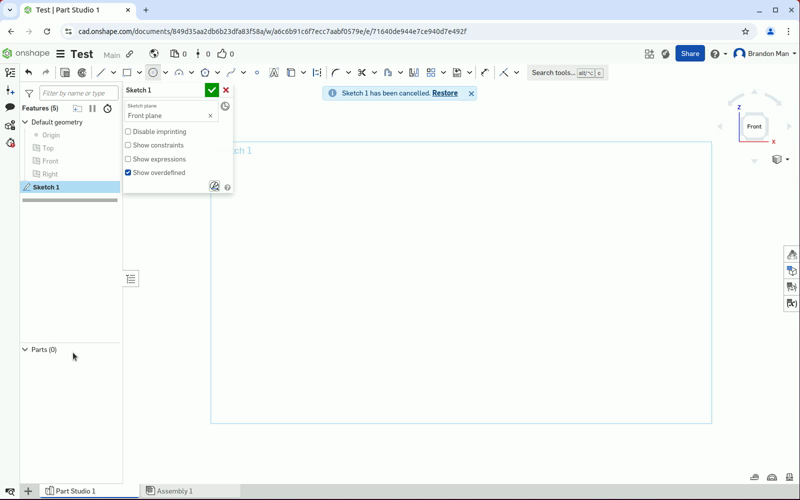
mouse_move(374, 282)
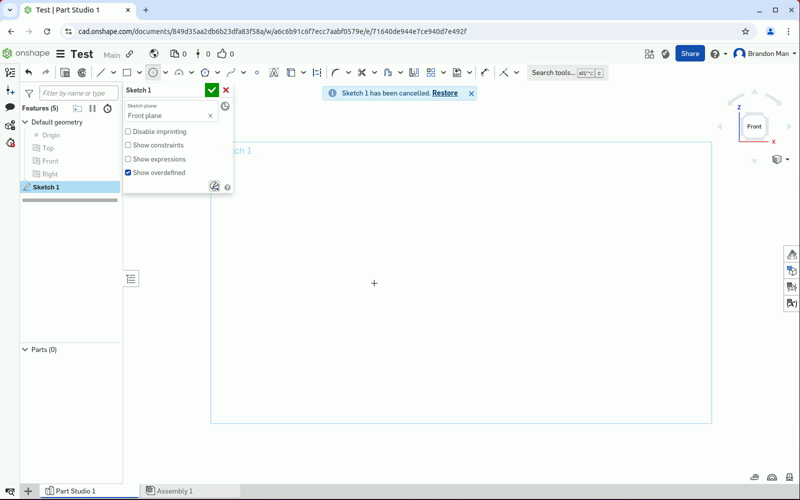
click(374, 282)
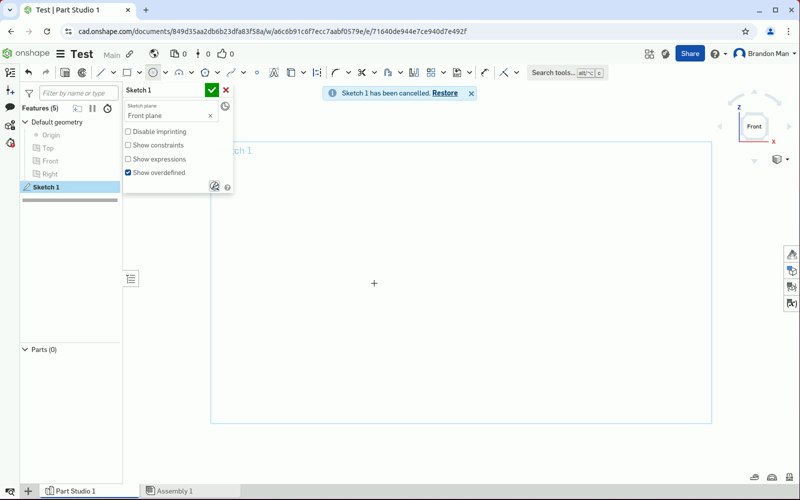
key_up(shift)
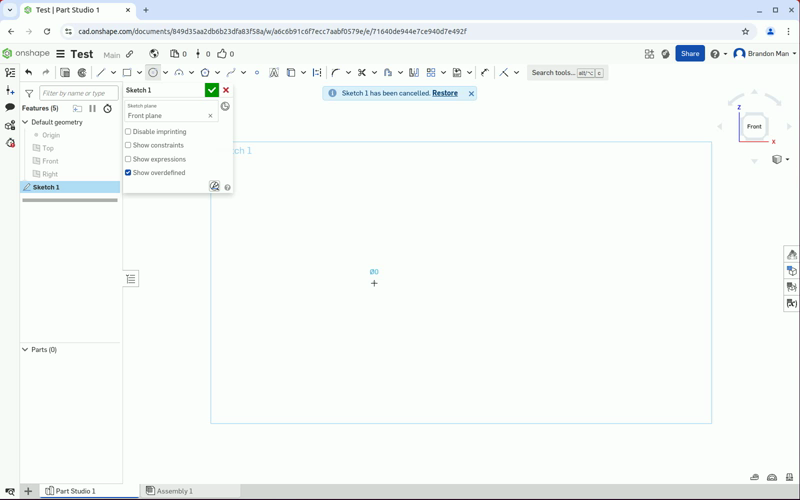
mouse_move(399, 282)
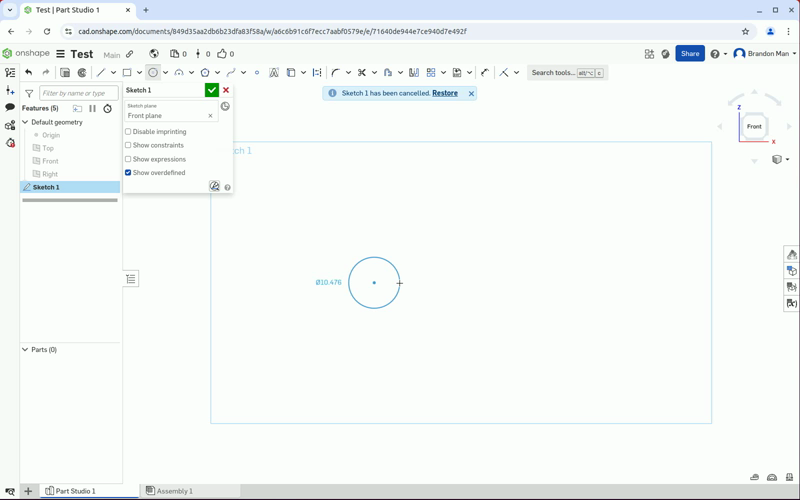
click(399, 282)
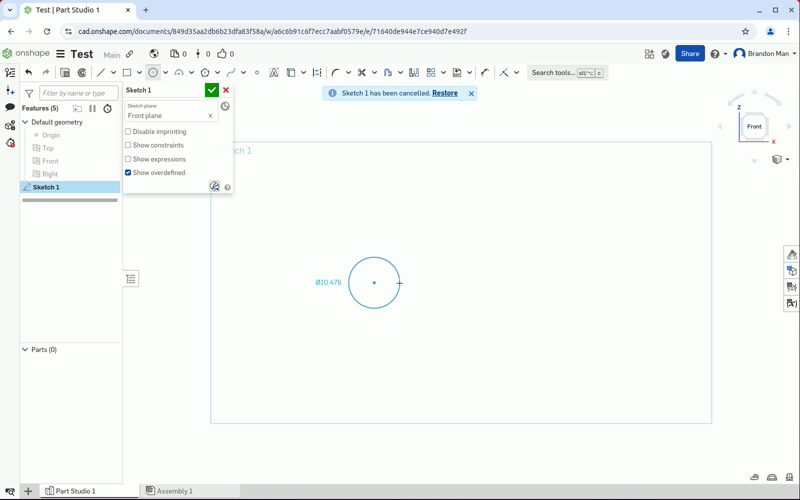
key(esc)
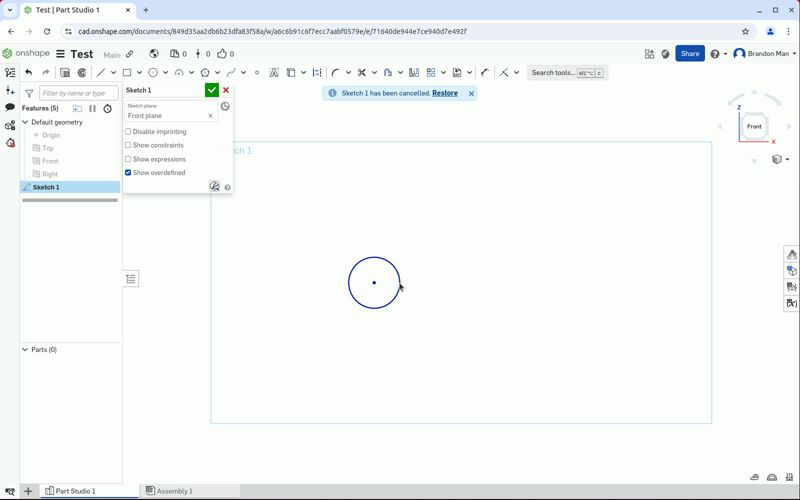
key(c)
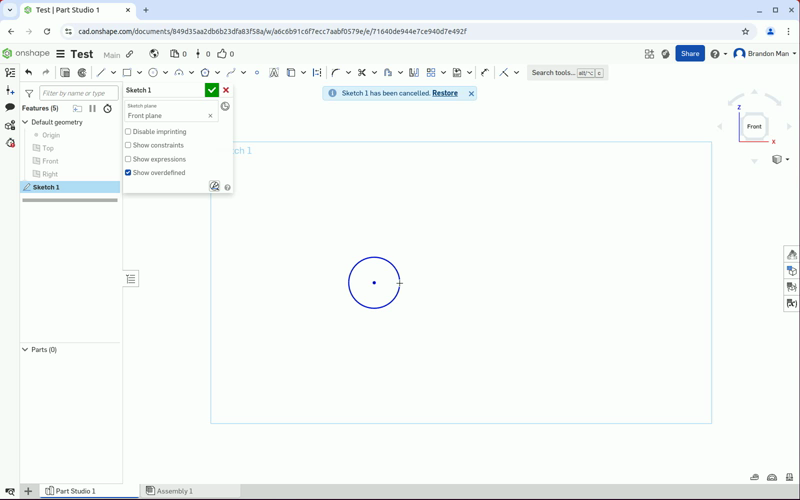
key_down(shift)
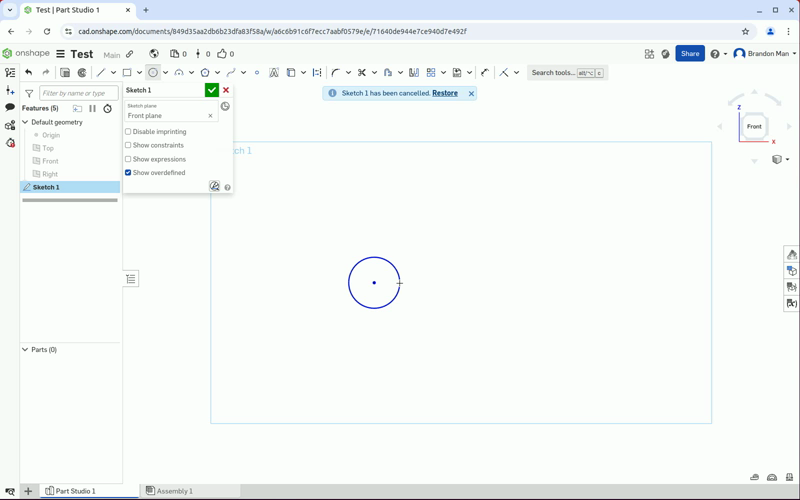
mouse_move(374, 282)
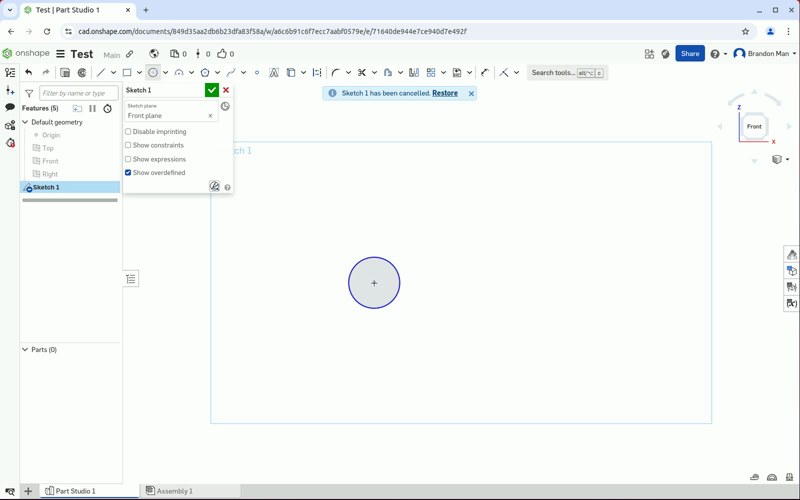
click(374, 282)
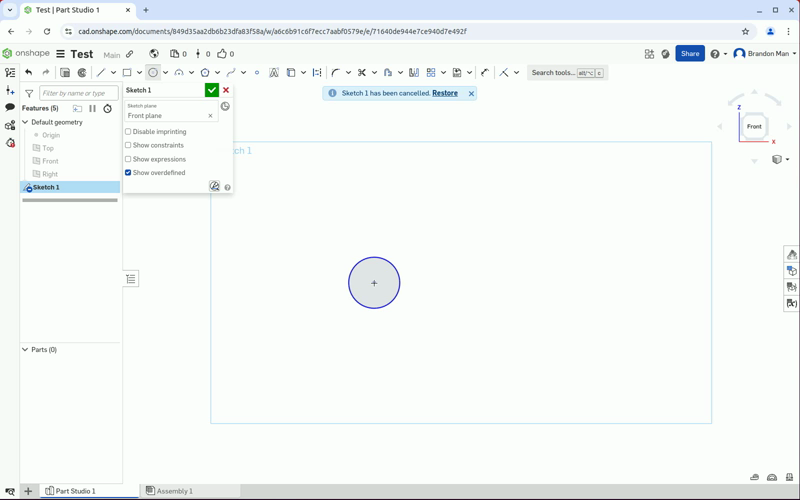
key_up(shift)
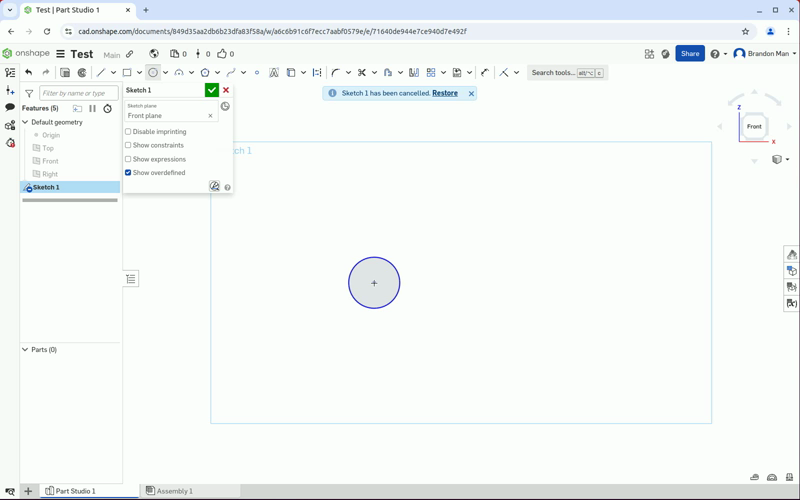
mouse_move(386, 282)
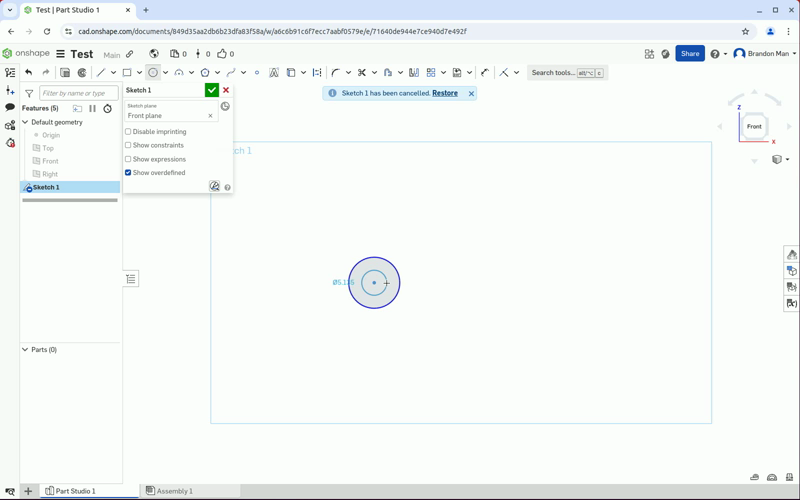
click(386, 282)
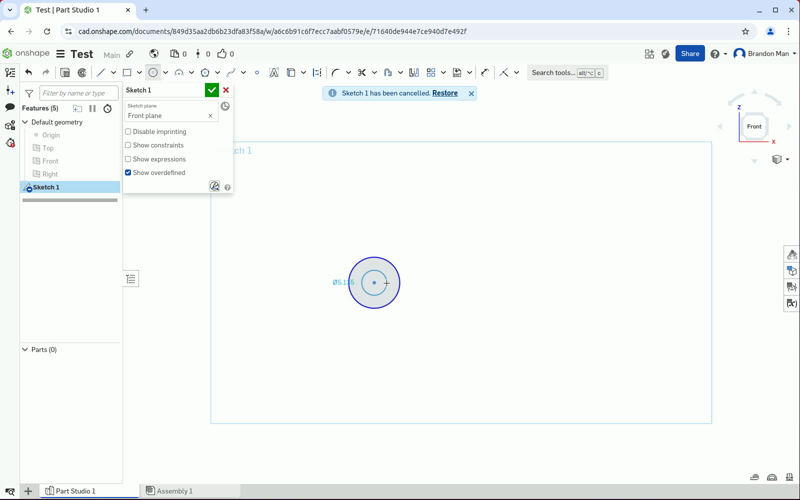
key(esc)
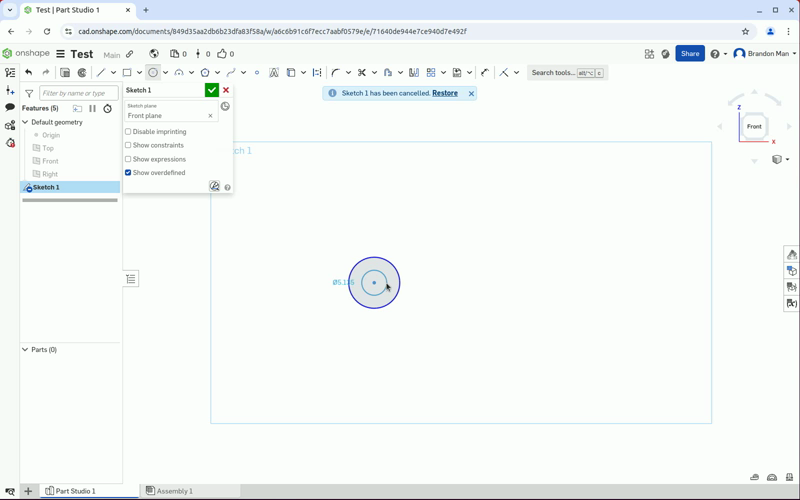
mouse_move(391, 290)
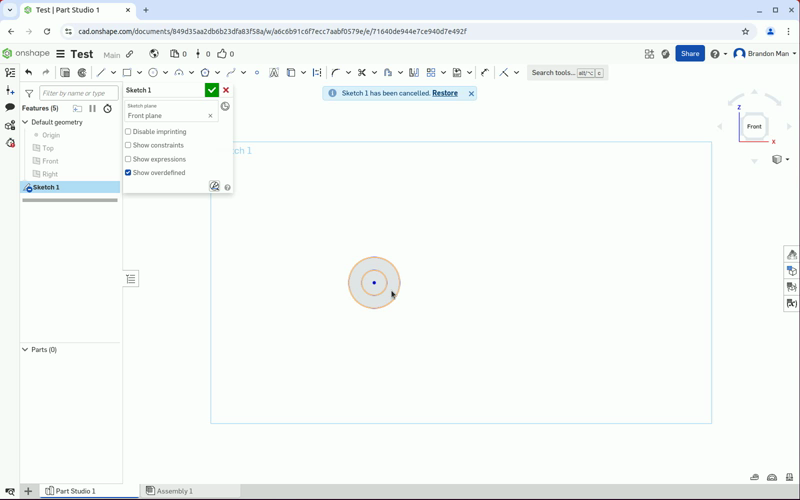
scroll(6)
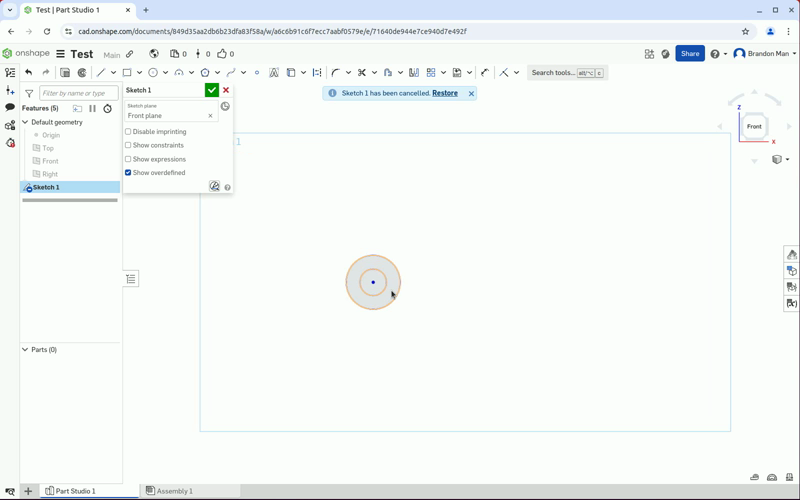
scroll(6)
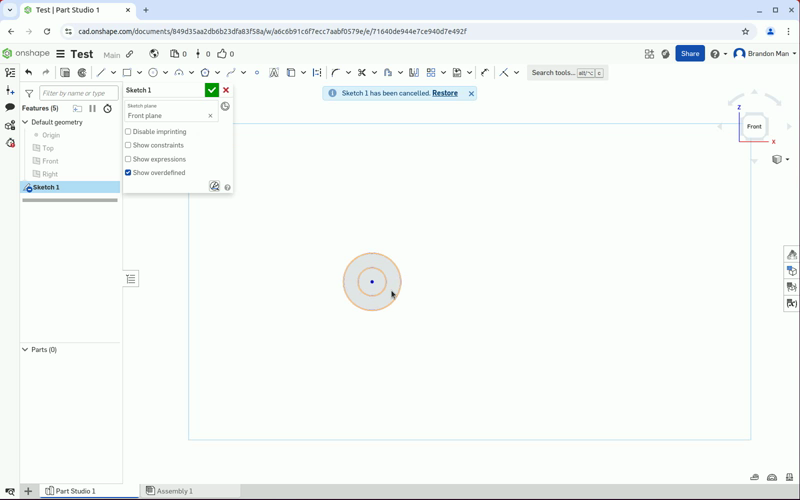
scroll(6)
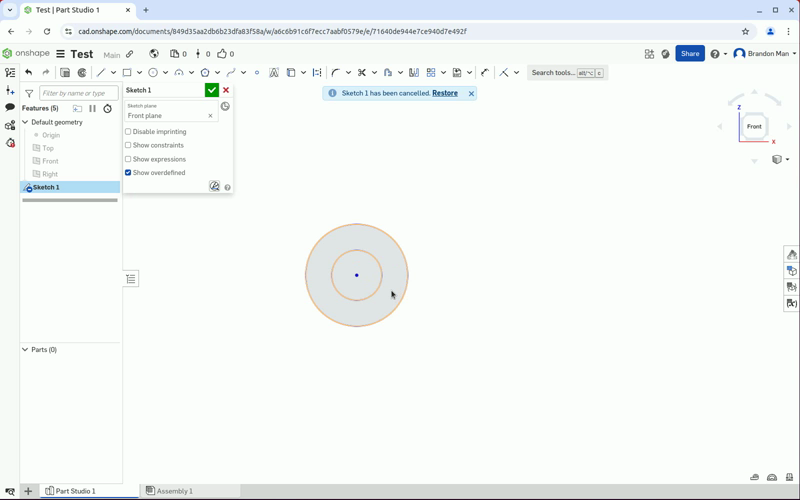
scroll(6)
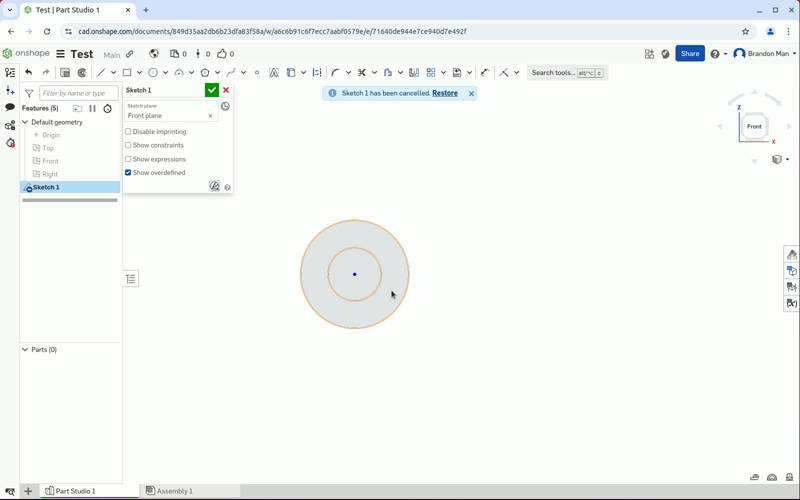
scroll(6)
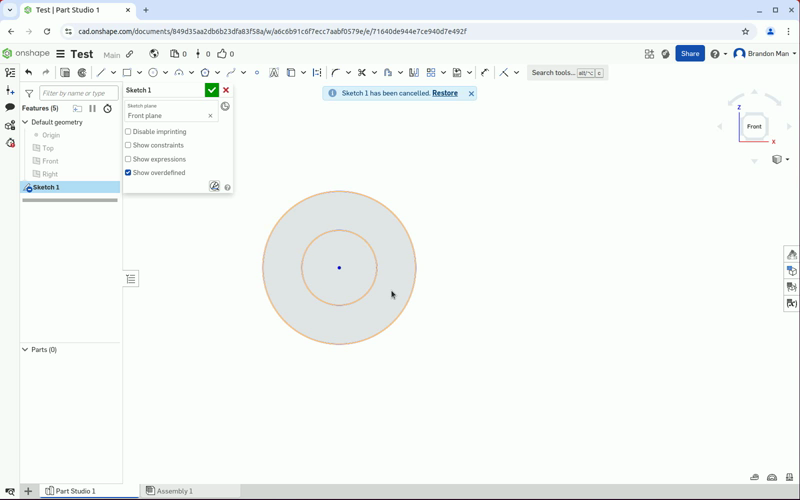
scroll(6)
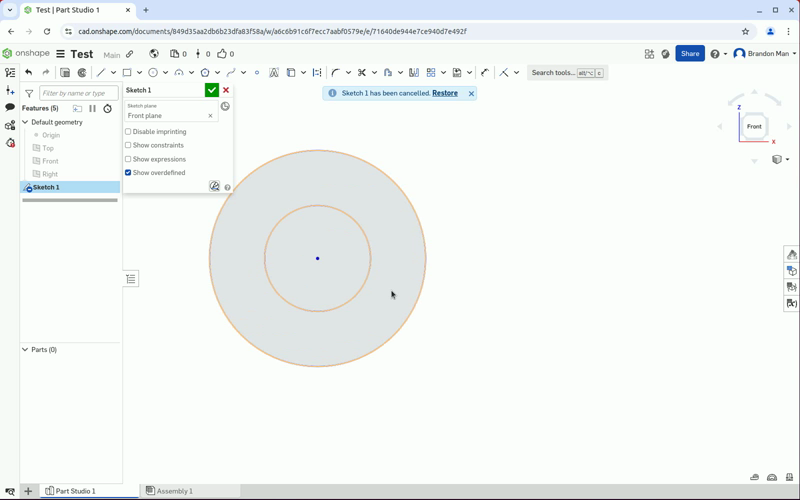
scroll(6)
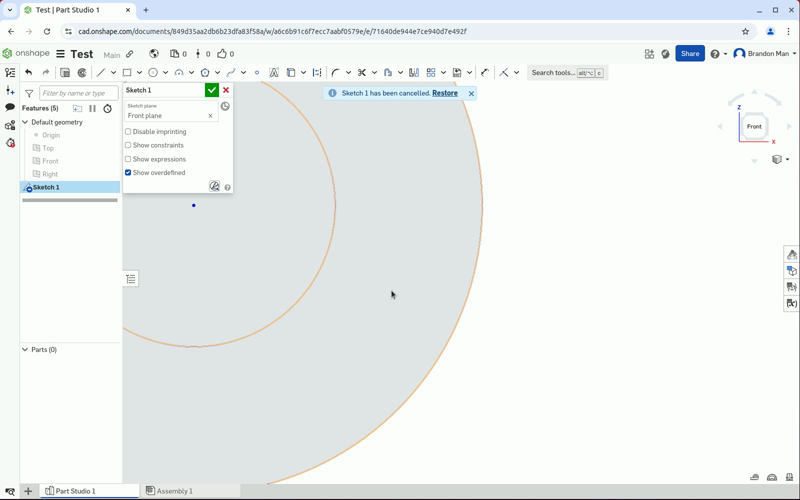
click(391, 290)
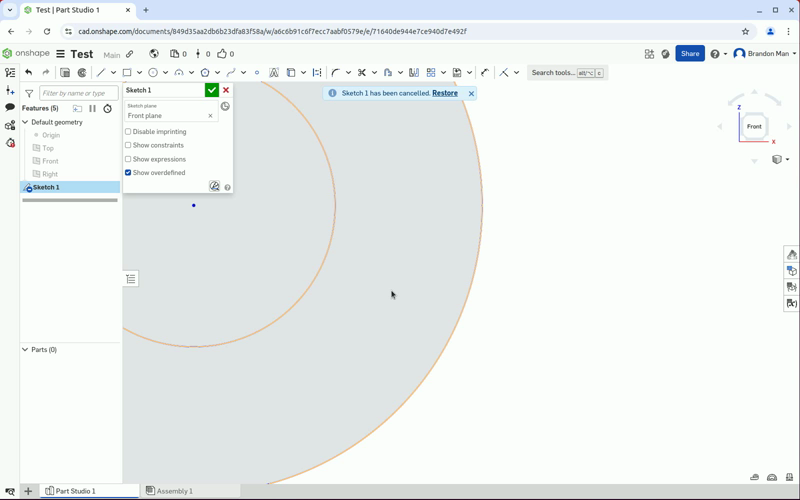
scroll(-6)
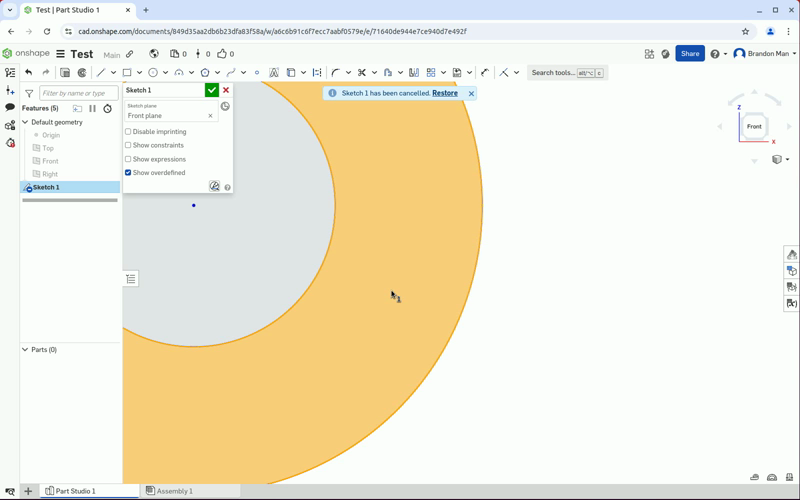
scroll(-6)
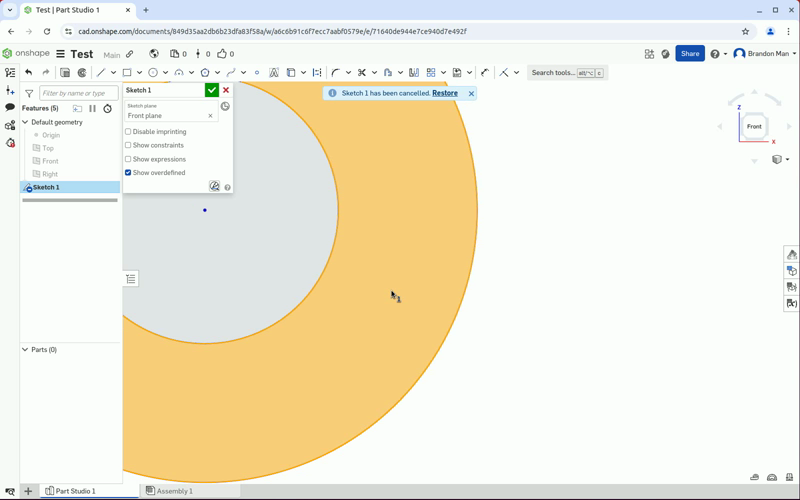
scroll(-6)
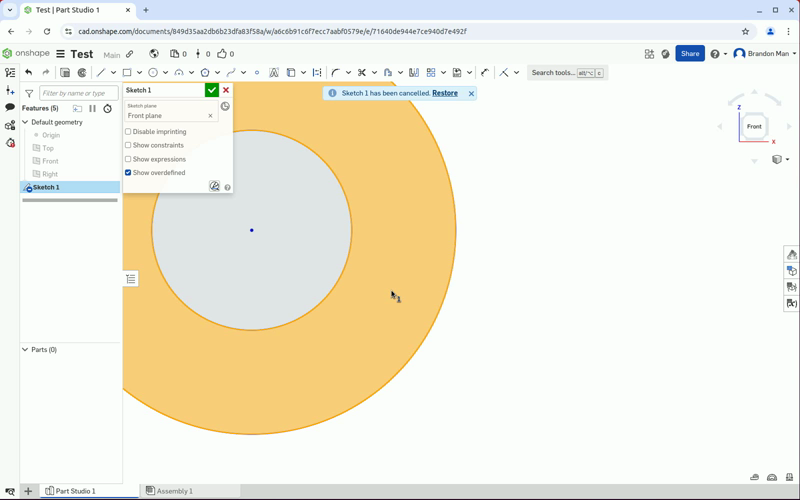
scroll(-6)
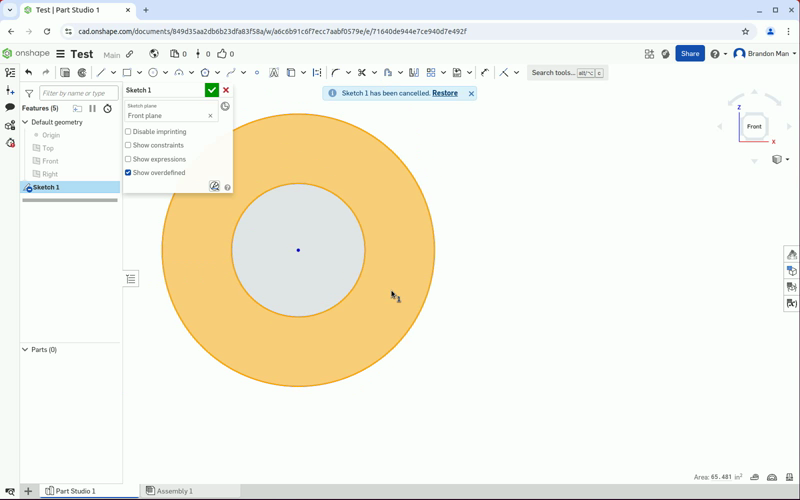
scroll(-6)
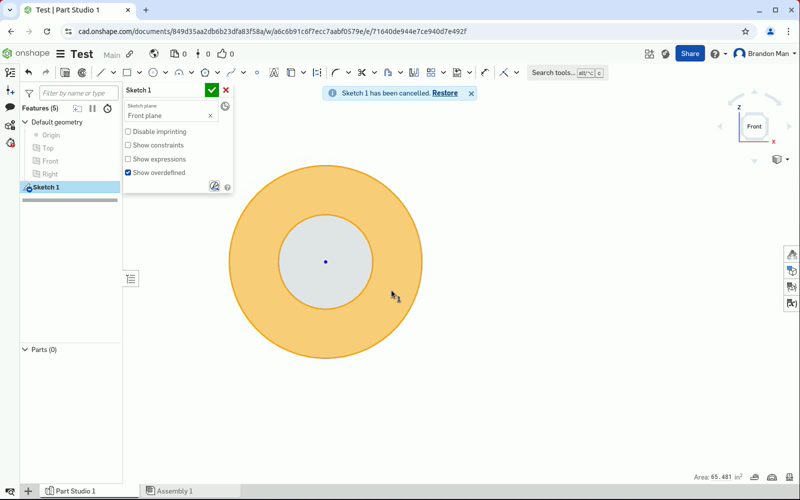
scroll(-6)
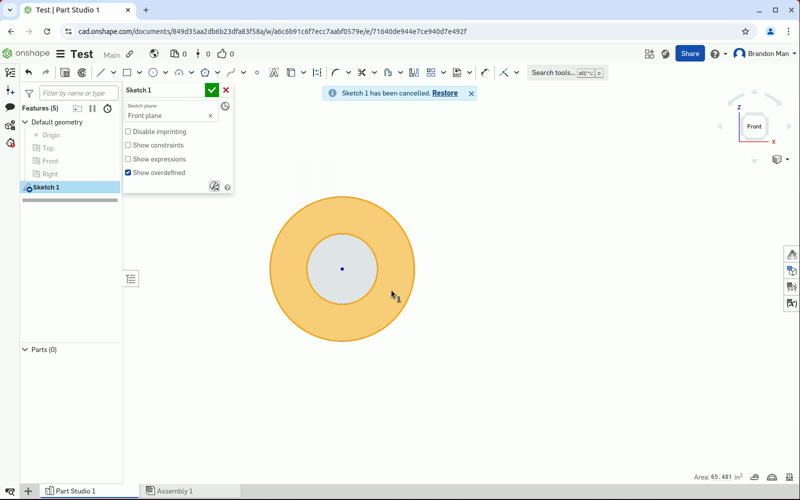
scroll(-6)
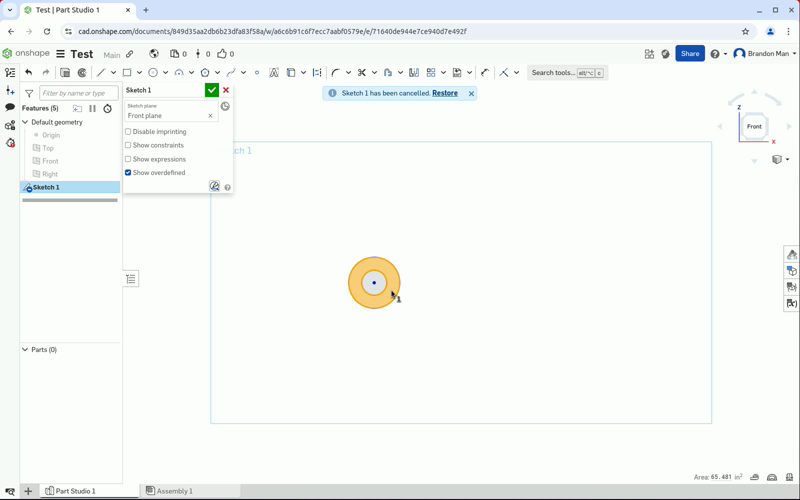
mouse_move(73, 352)
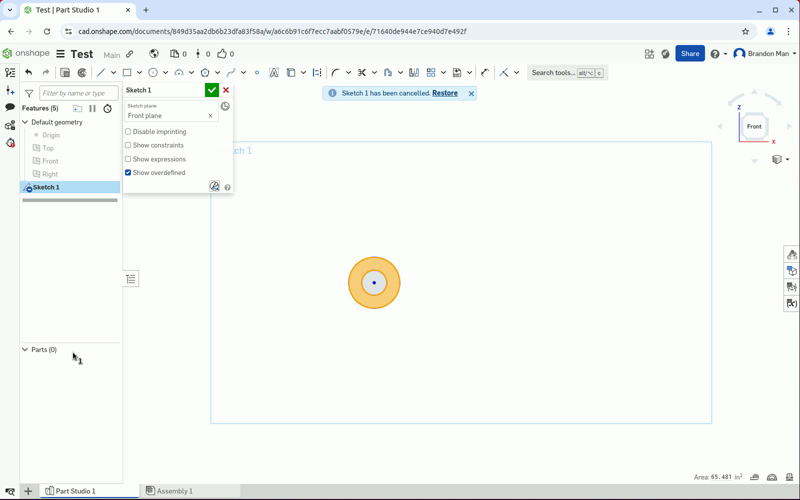
key(shift+y)
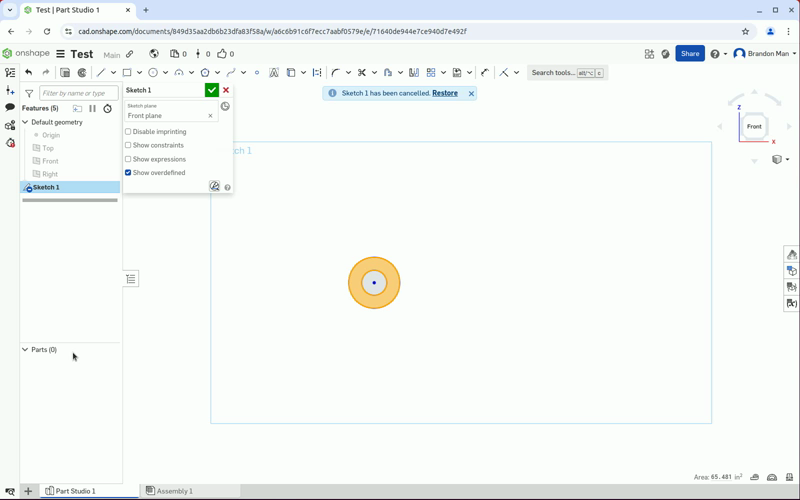
key(shift+e)
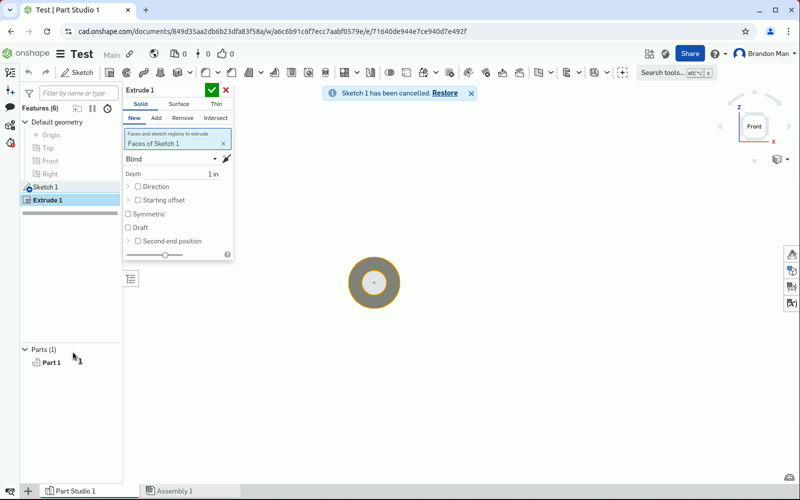
mouse_move(143, 106)
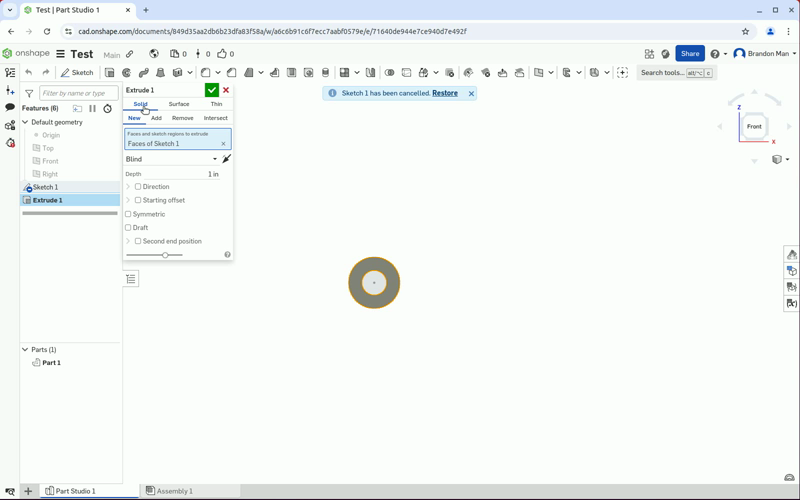
click(143, 106)
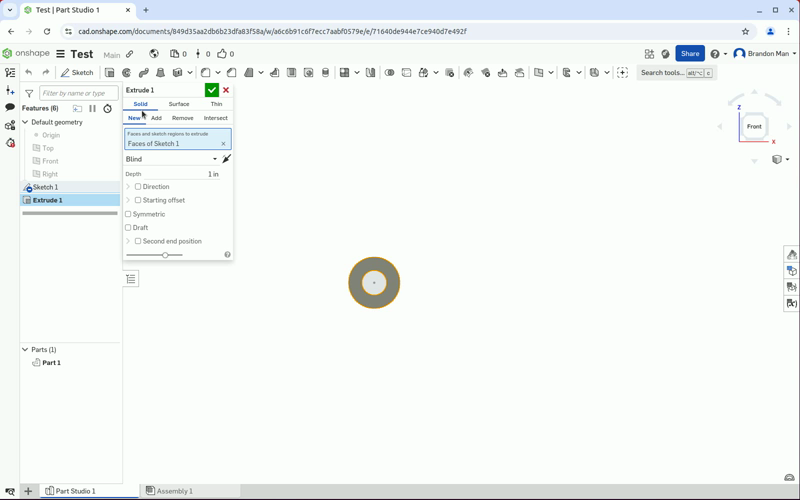
mouse_move(137, 120)
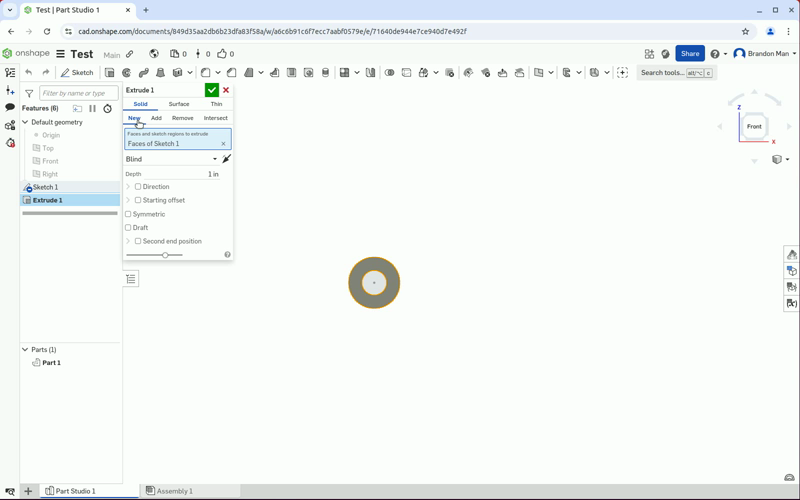
click(137, 120)
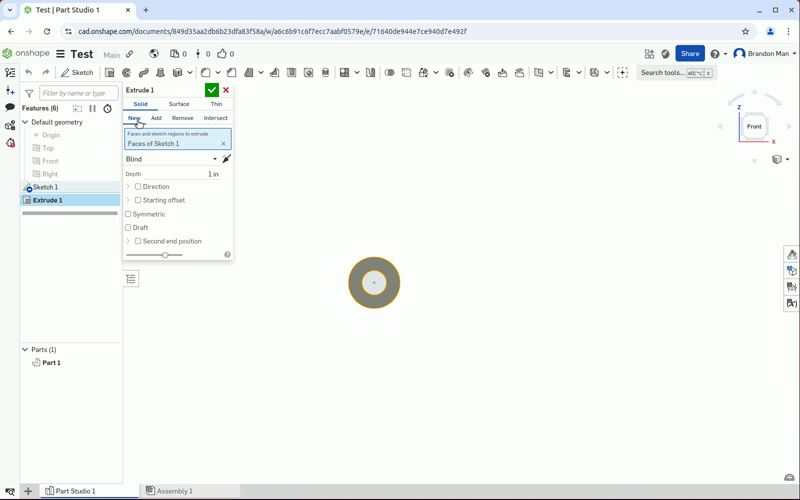
key(tab, 4)
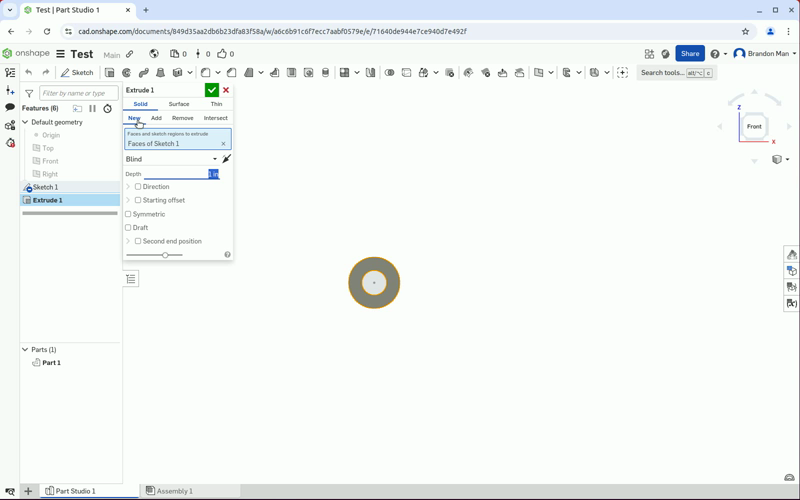
text(5.296)
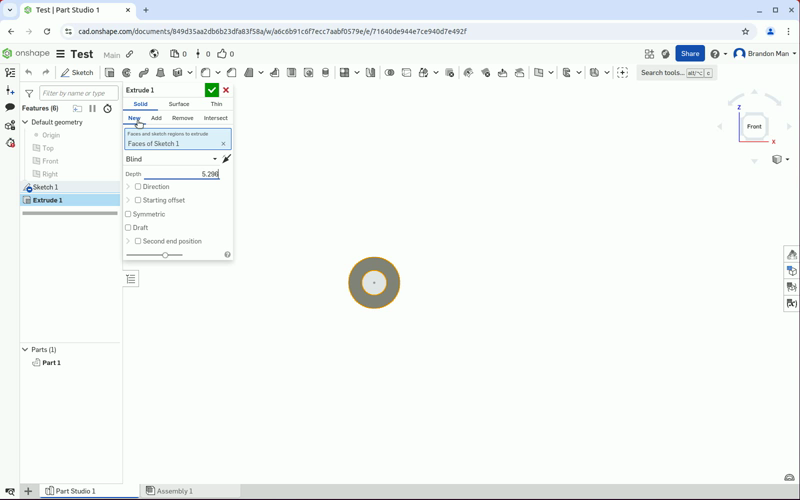
key(tab, 3)
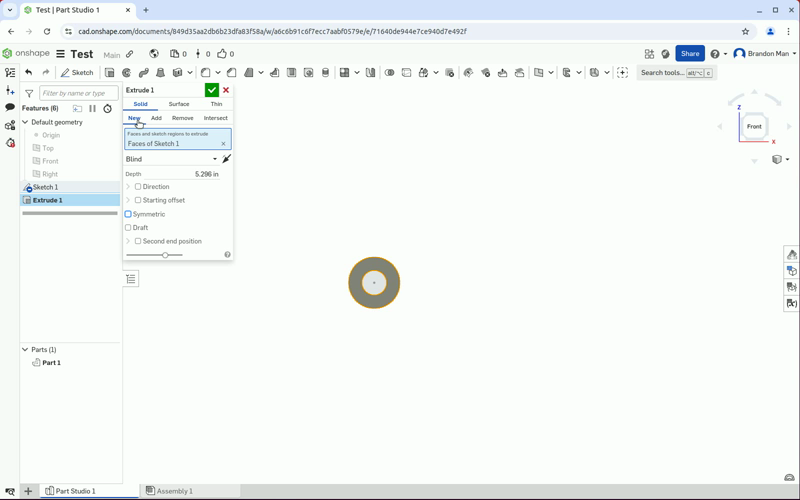
key(space)
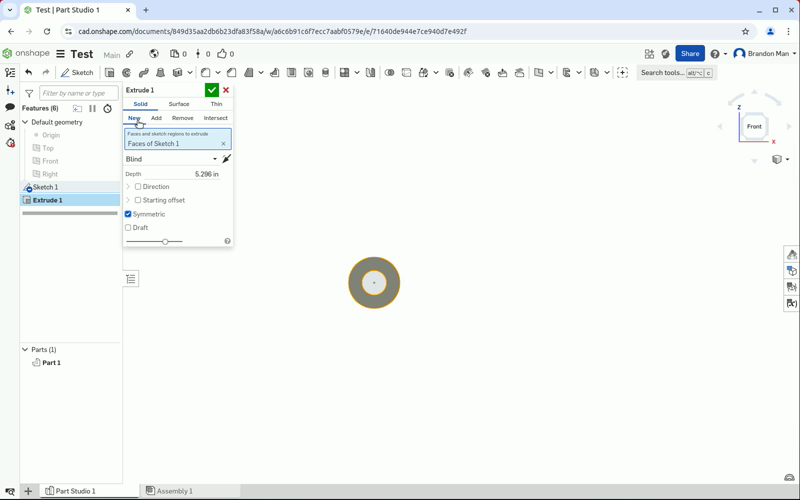
key(enter)
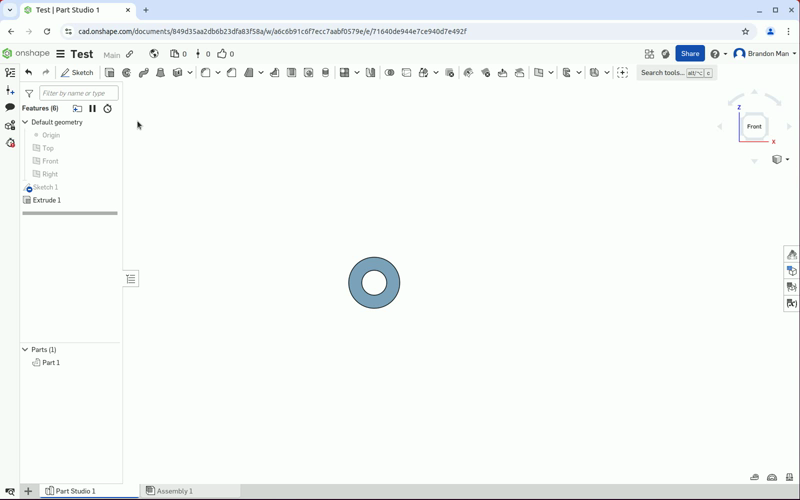
key(shift+h)
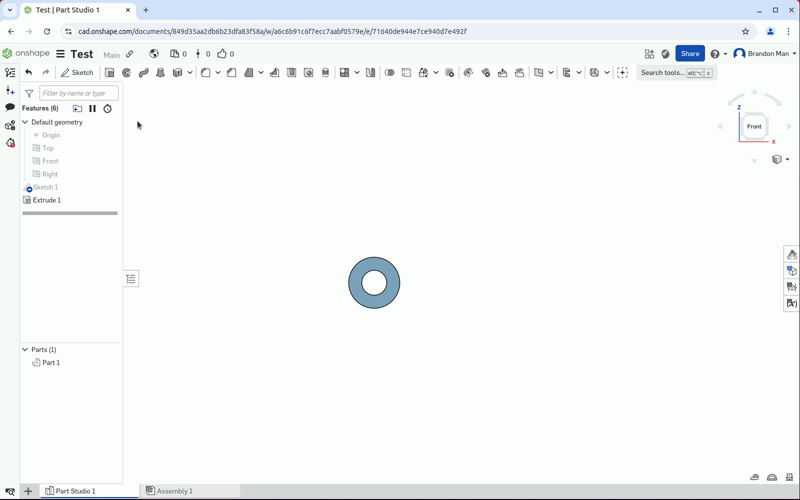
key(shift+h)
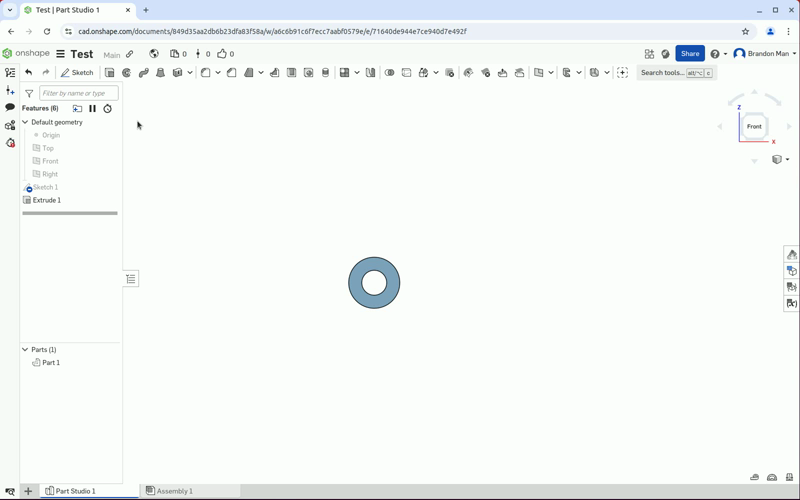
mouse_move(73, 189)
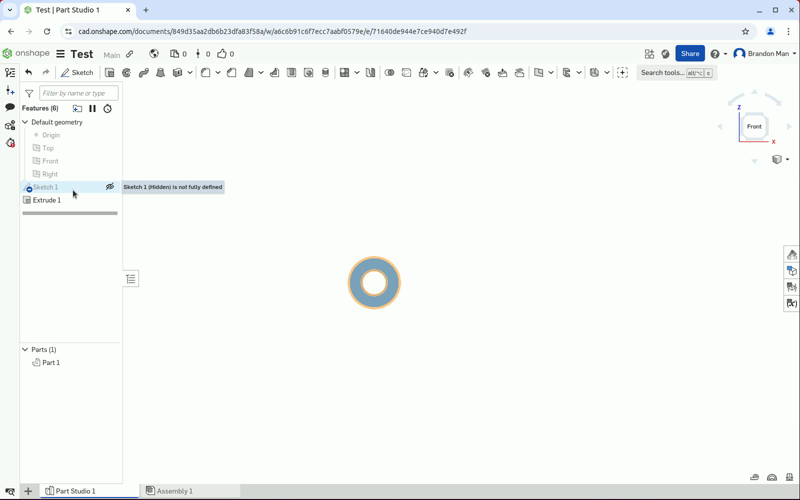
click(73, 189)
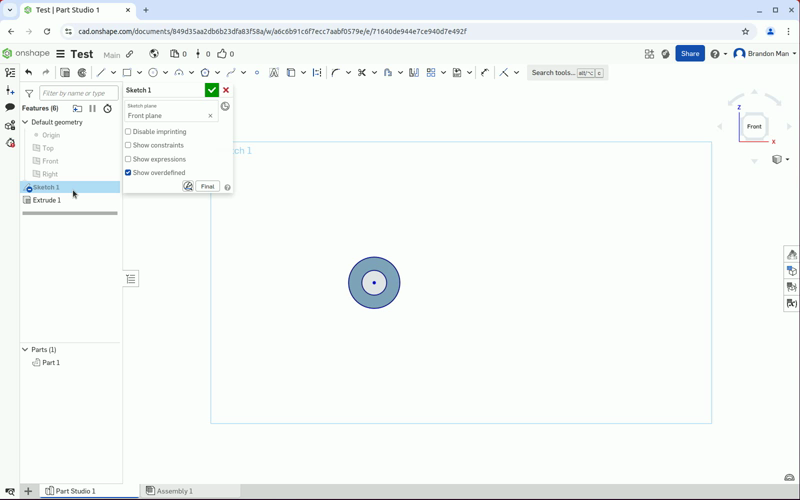
mouse_move(229, 92)
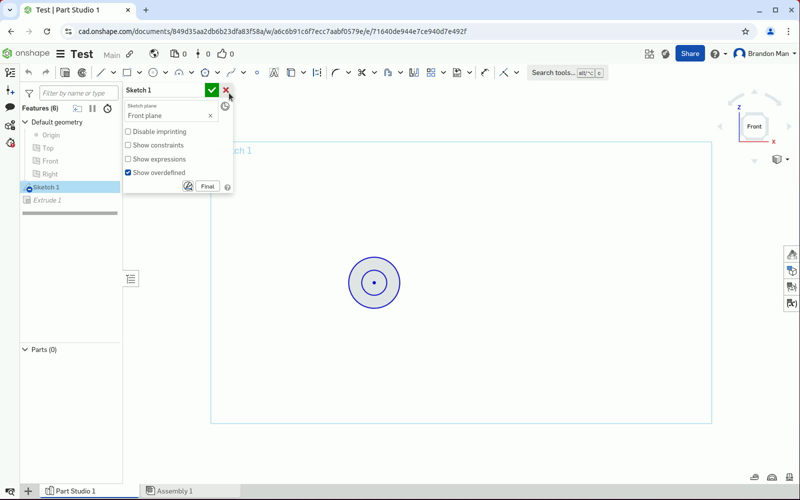
click(229, 92)
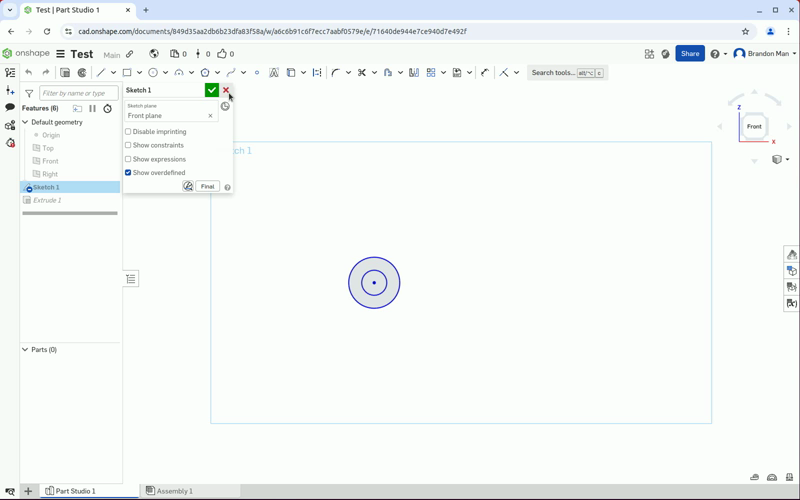
key(shift+s)
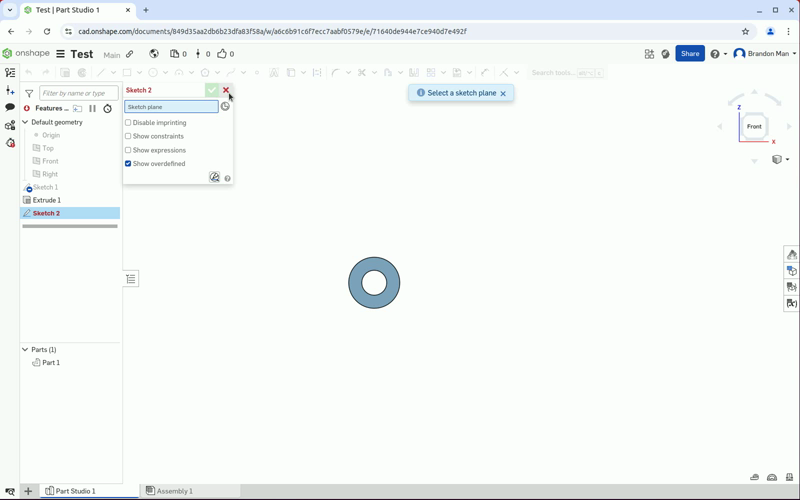
mouse_move(73, 163)
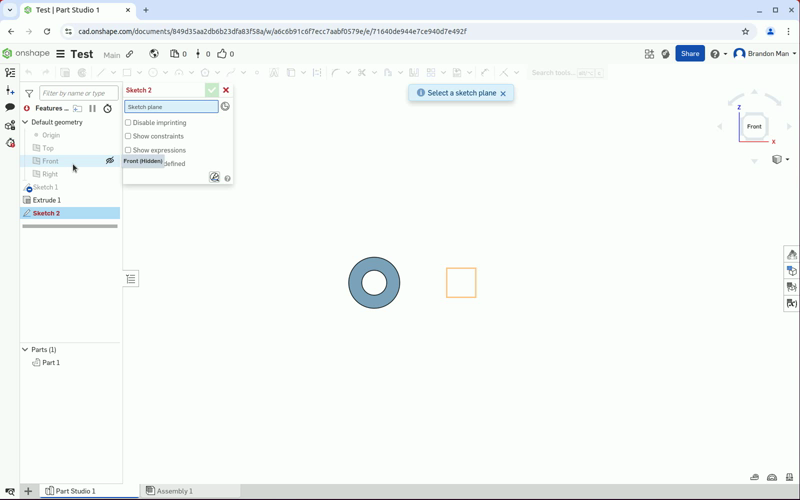
click(73, 163)
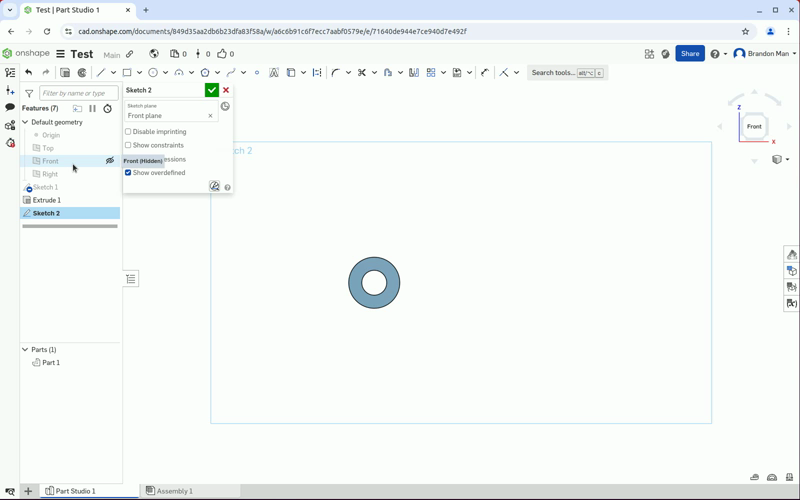
mouse_move(73, 352)
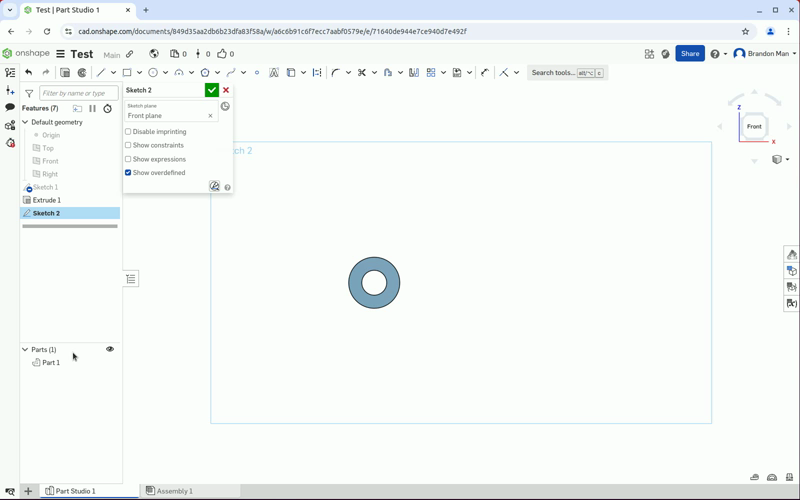
key(y)
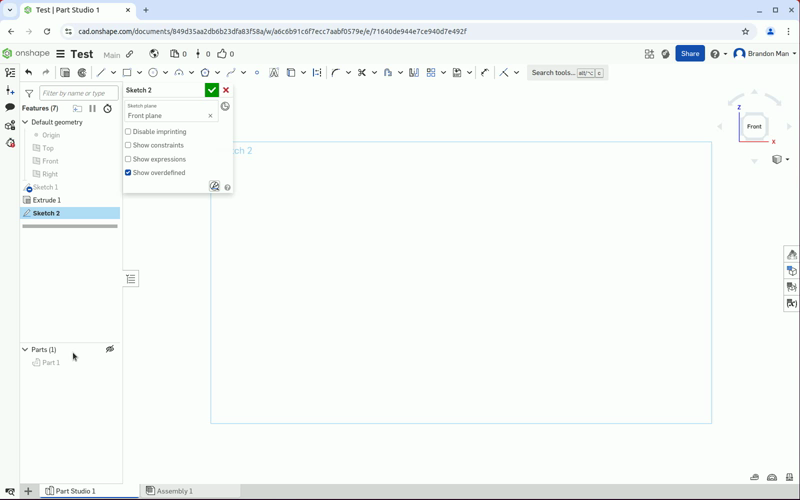
key(c)
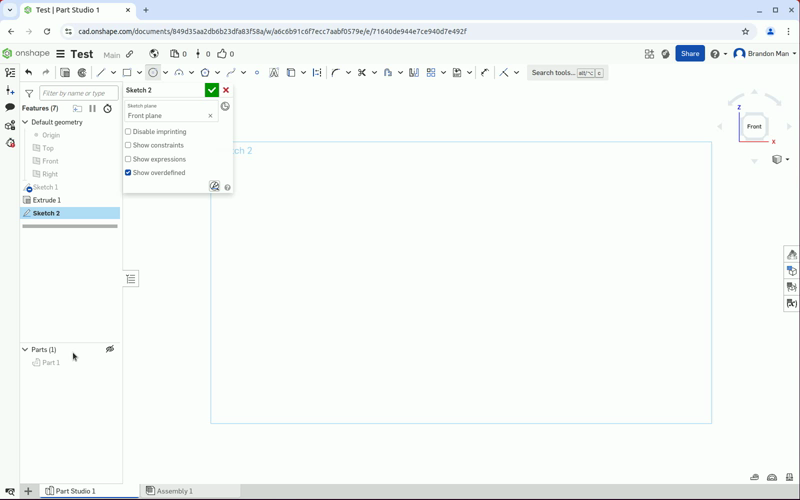
key_down(shift)
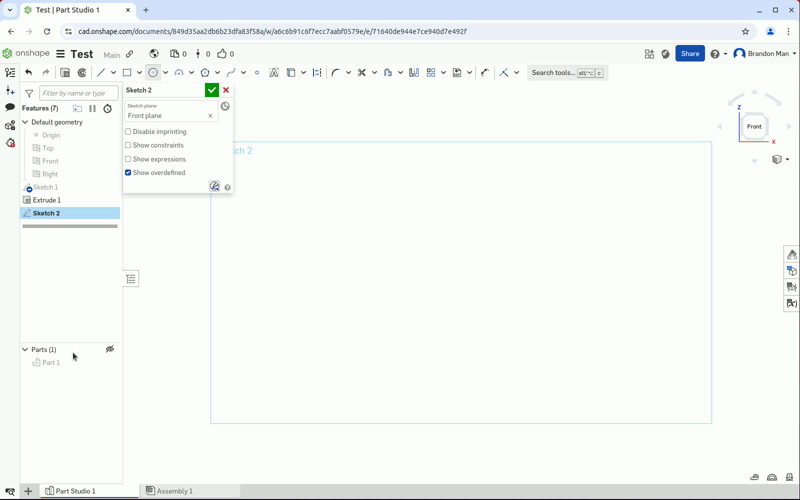
mouse_move(460, 195)
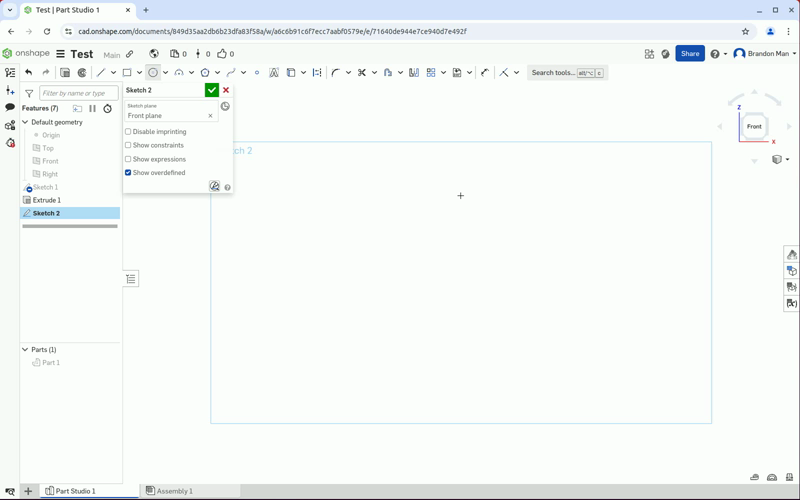
click(460, 195)
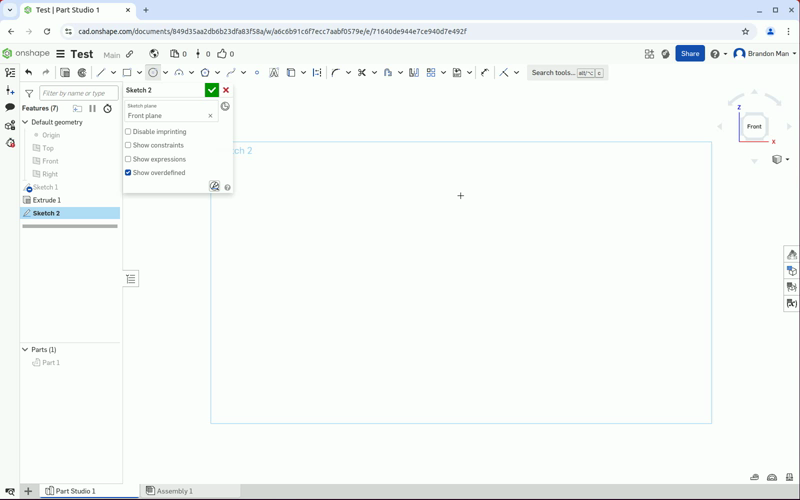
key_up(shift)
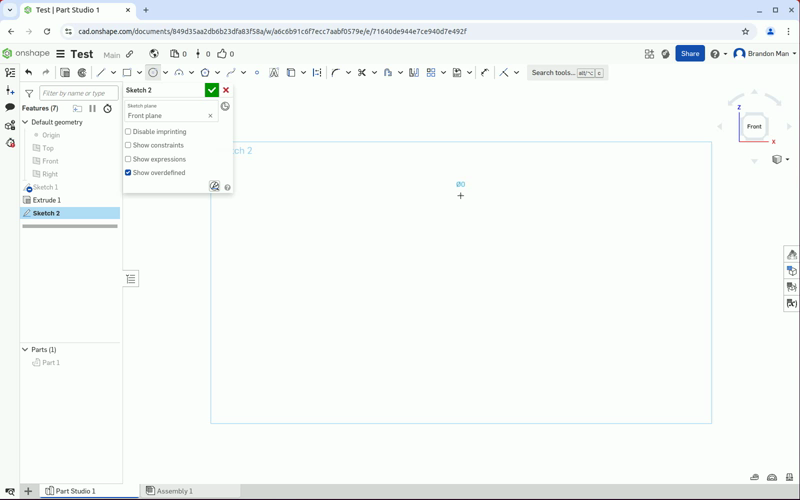
mouse_move(473, 195)
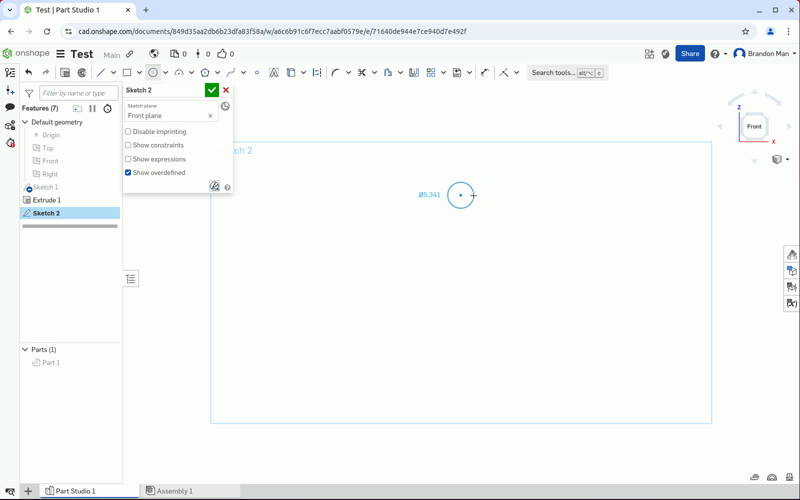
click(473, 195)
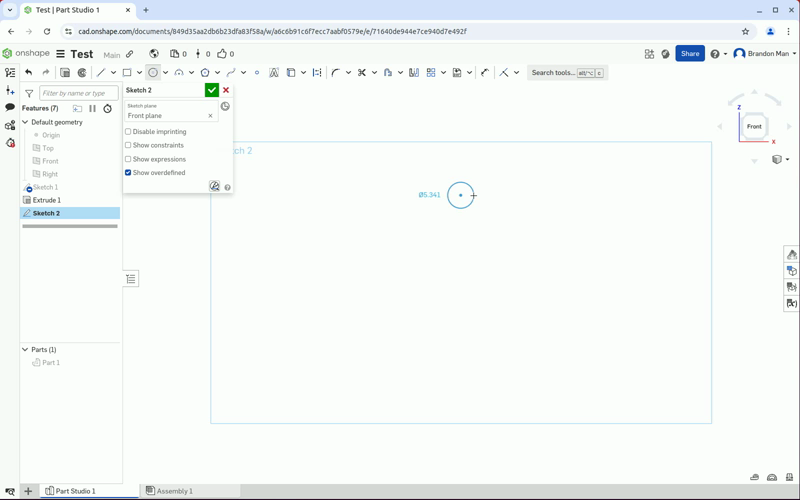
key(esc)
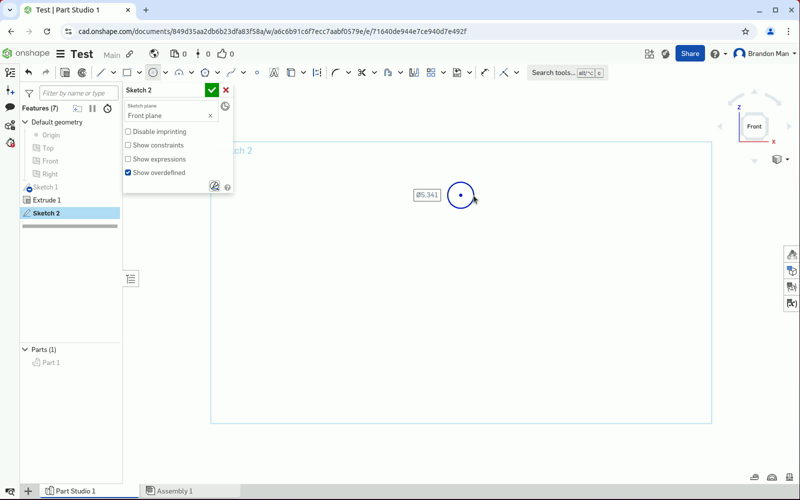
key(c)
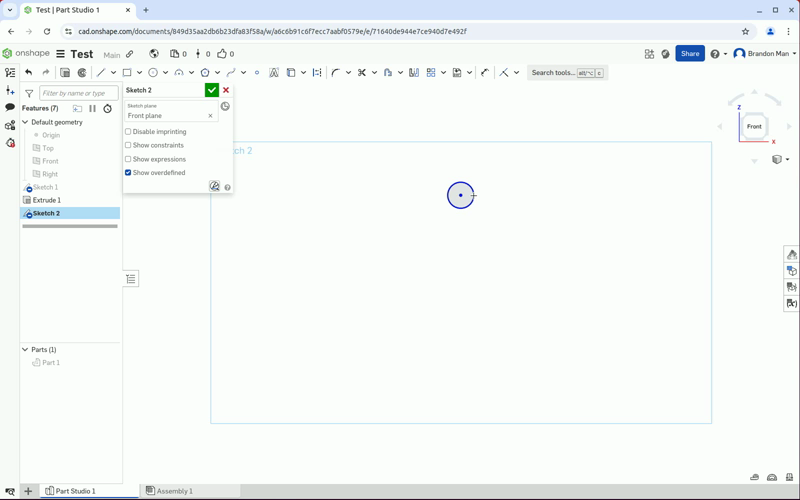
key_down(shift)
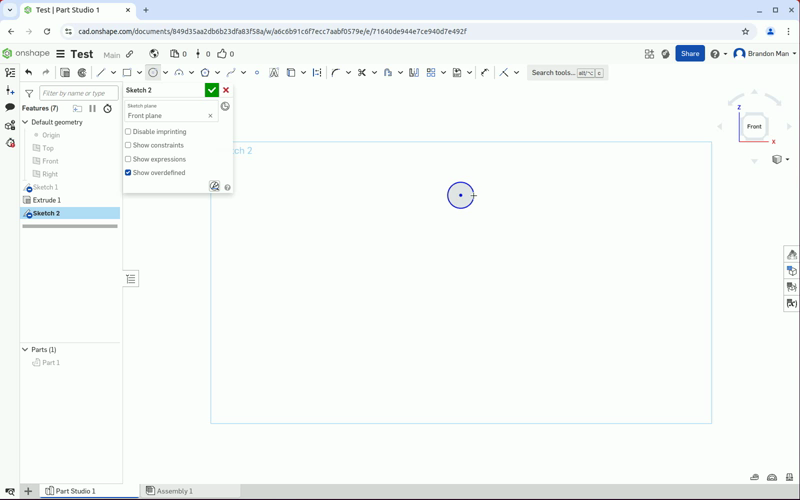
mouse_move(460, 195)
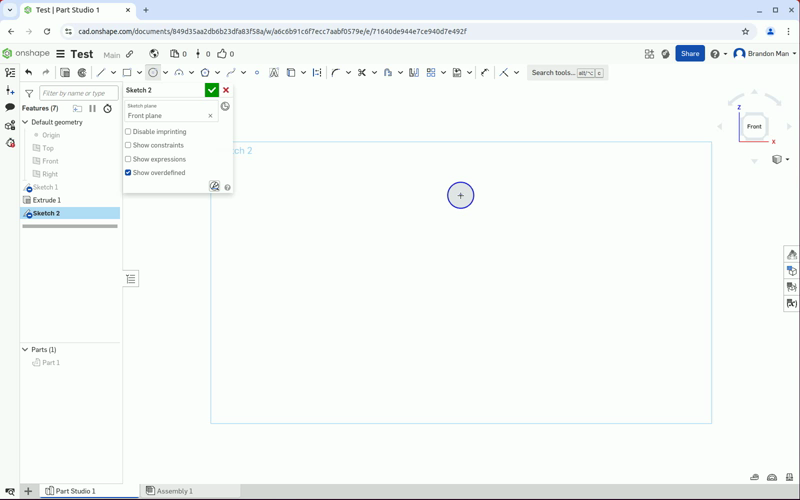
click(460, 195)
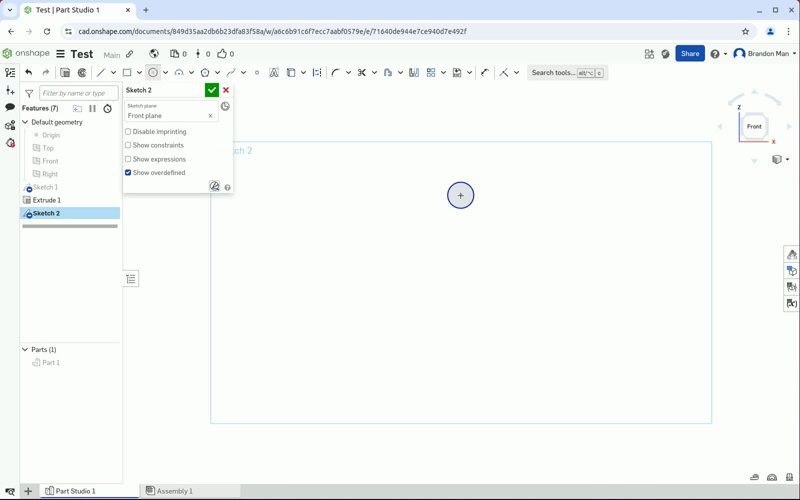
key_up(shift)
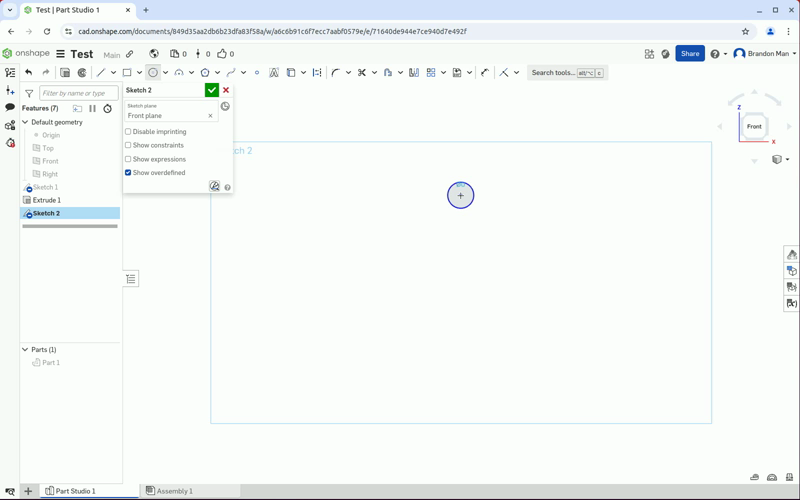
mouse_move(468, 195)
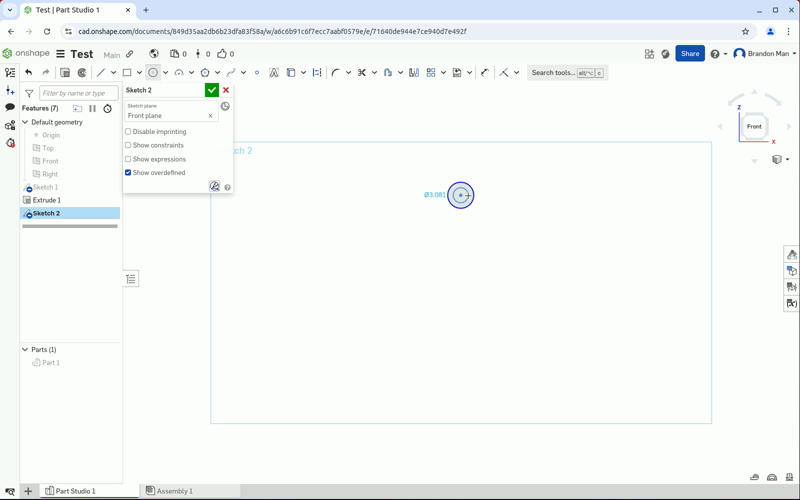
click(468, 195)
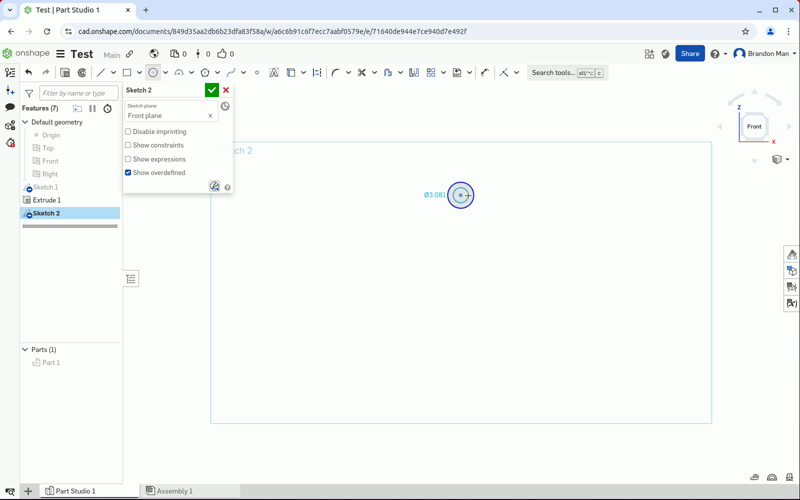
key(esc)
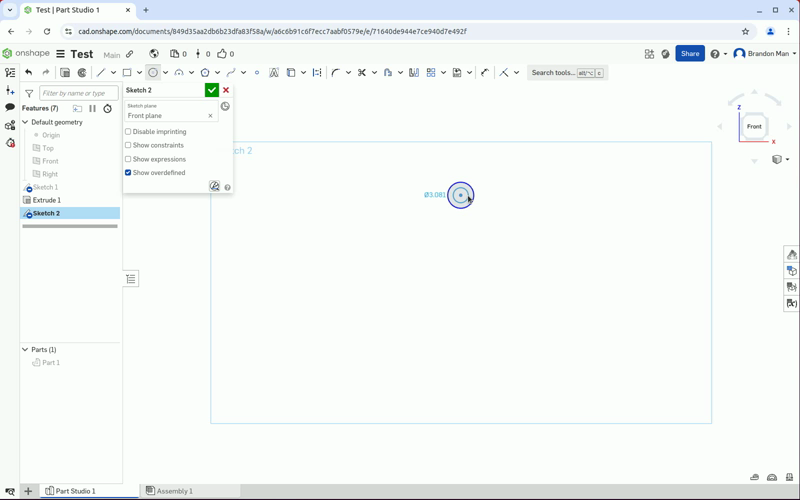
mouse_move(458, 186)
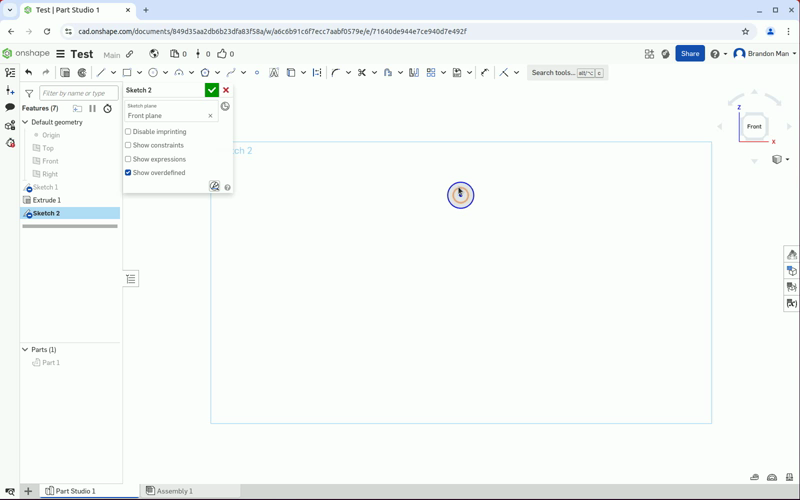
scroll(6)
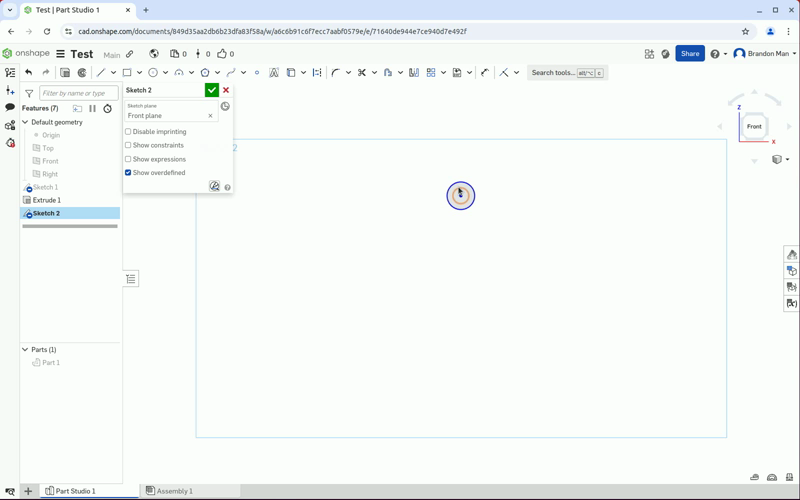
scroll(6)
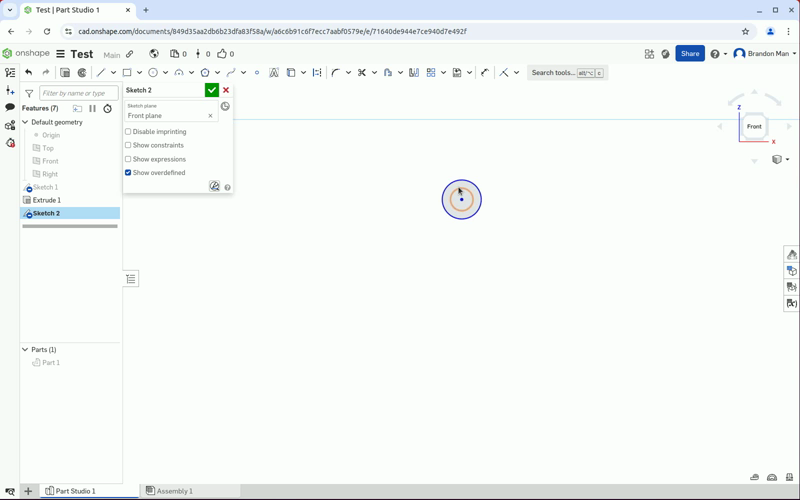
scroll(6)
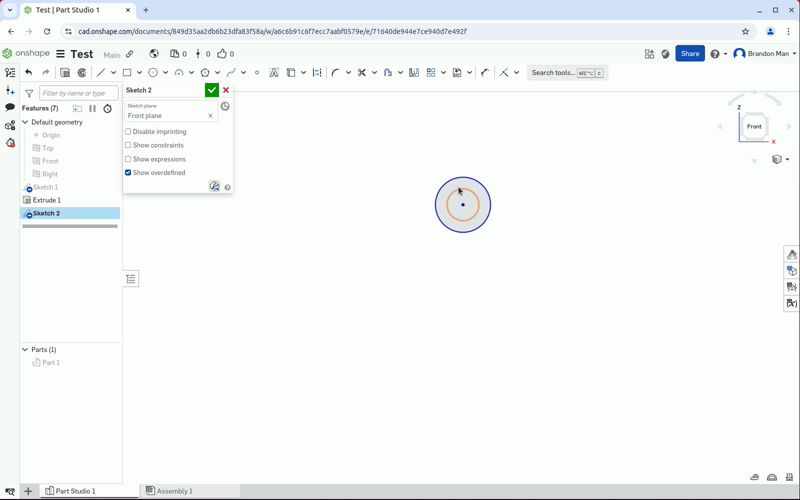
scroll(6)
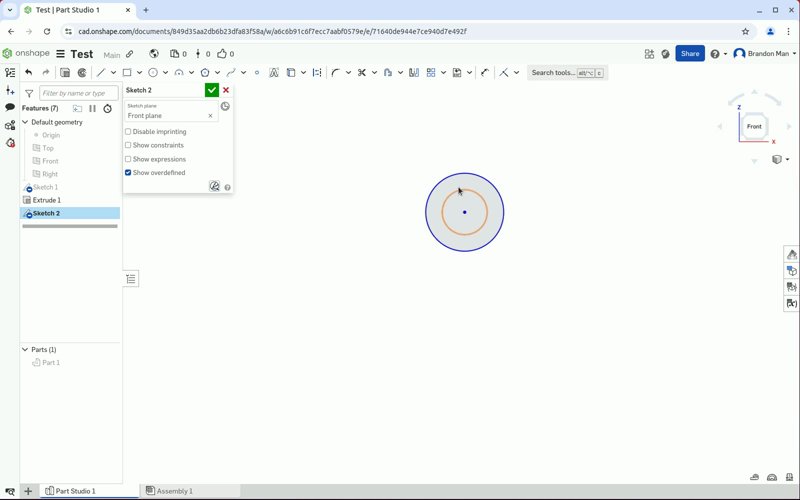
scroll(6)
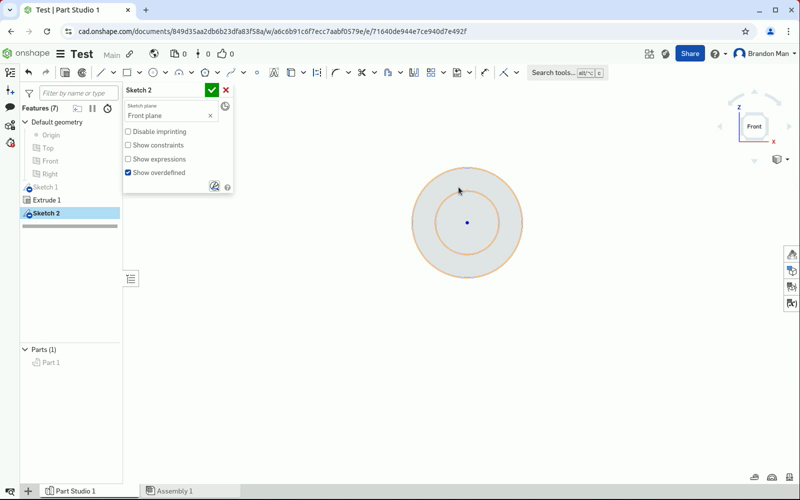
scroll(6)
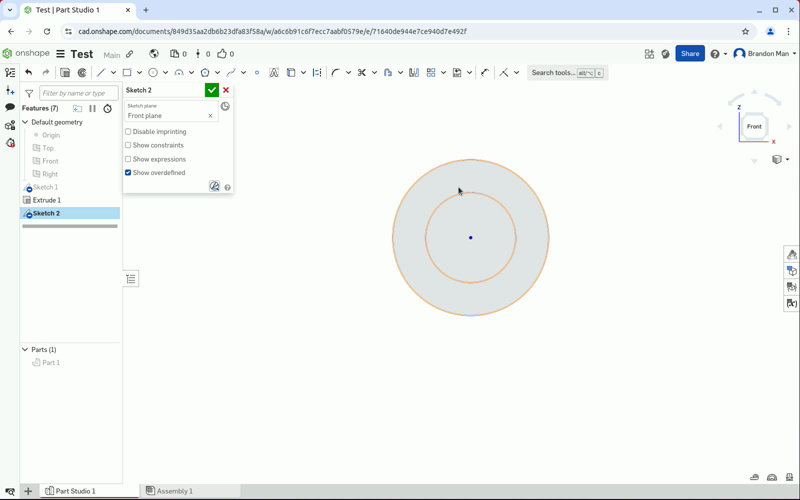
scroll(6)
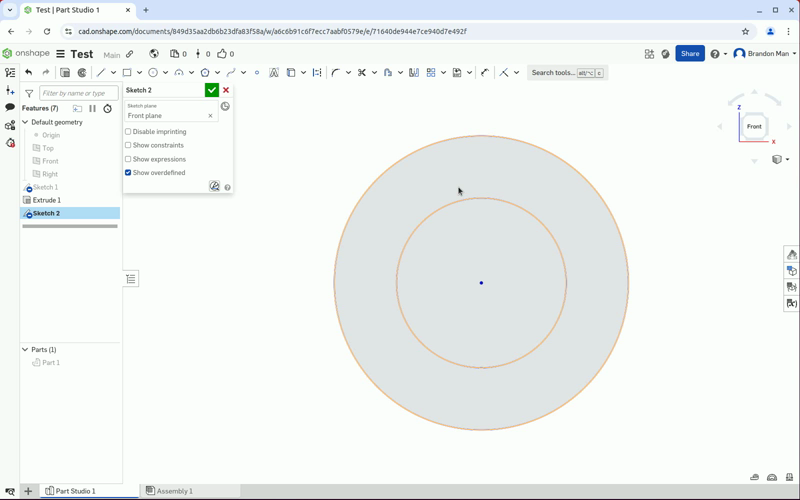
click(458, 186)
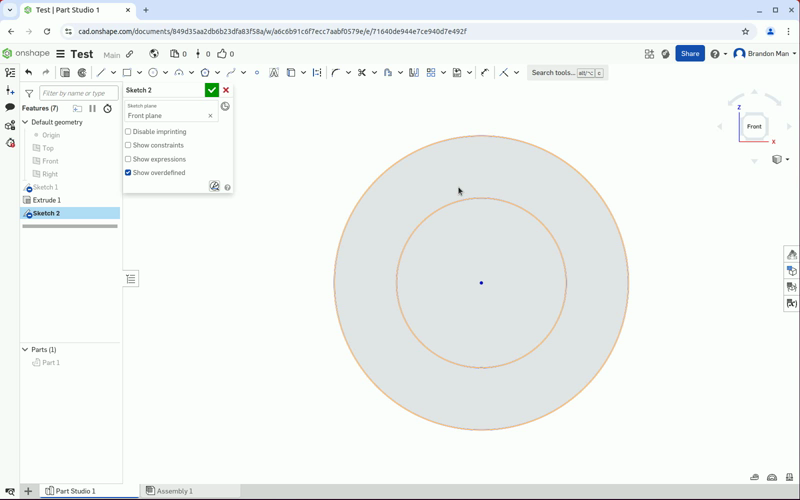
scroll(-6)
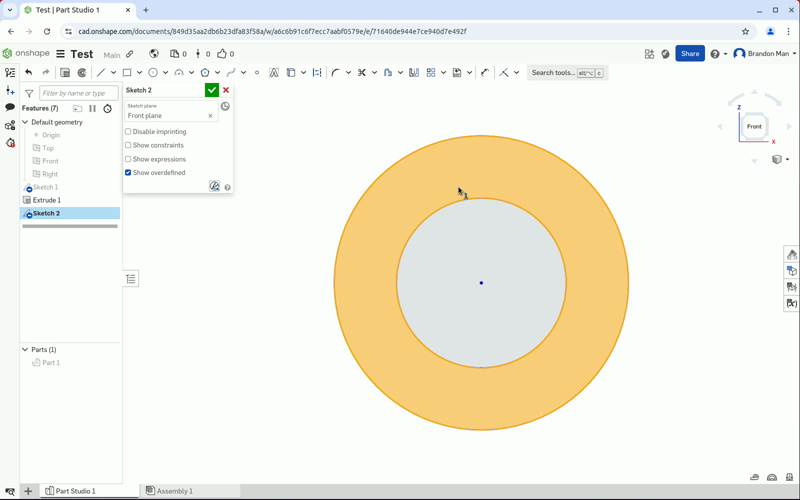
scroll(-6)
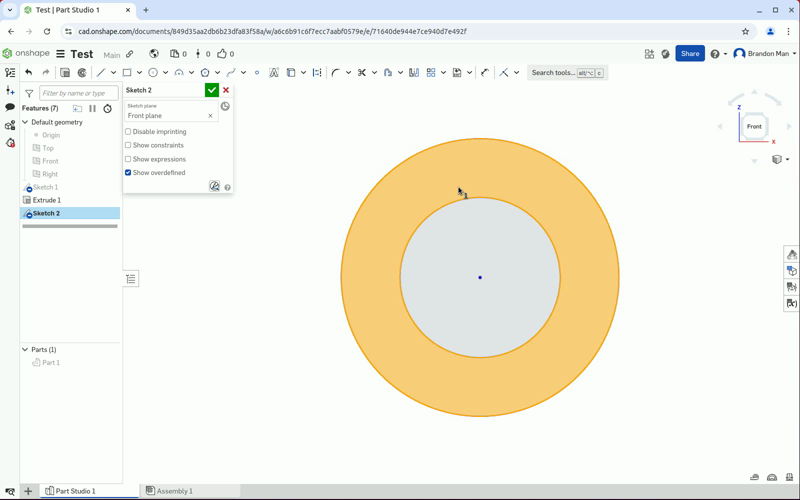
scroll(-6)
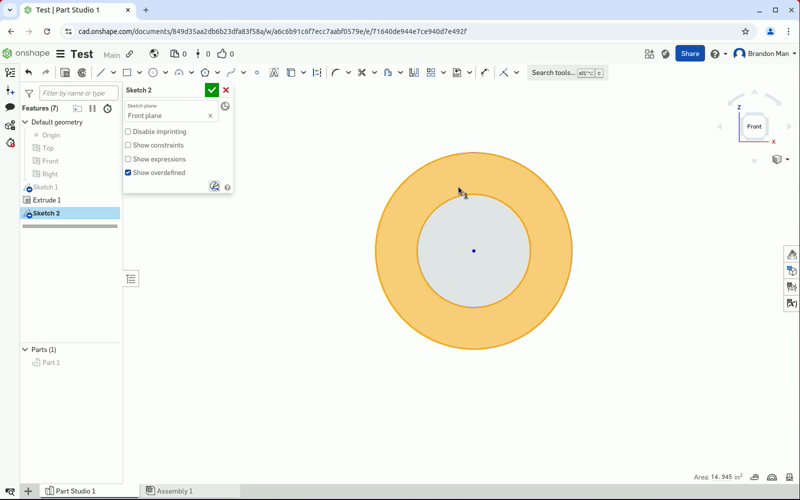
scroll(-6)
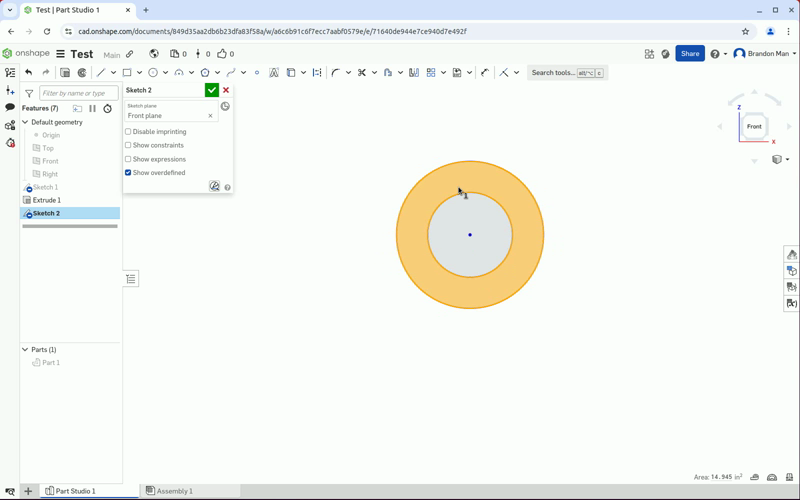
scroll(-6)
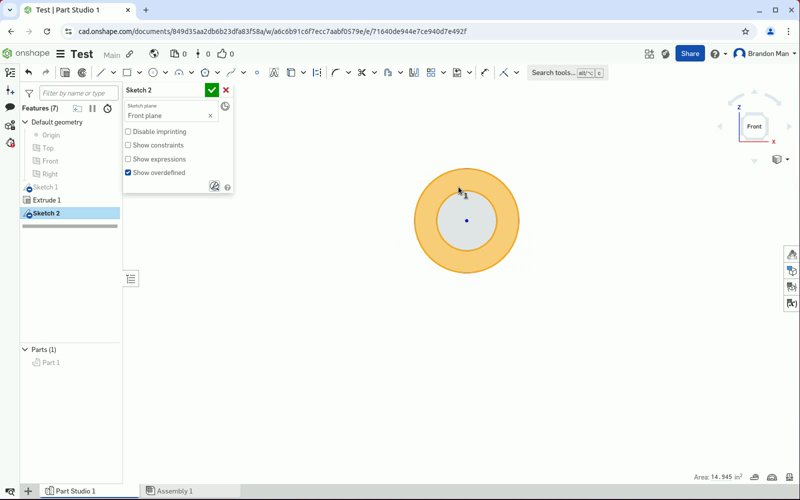
scroll(-6)
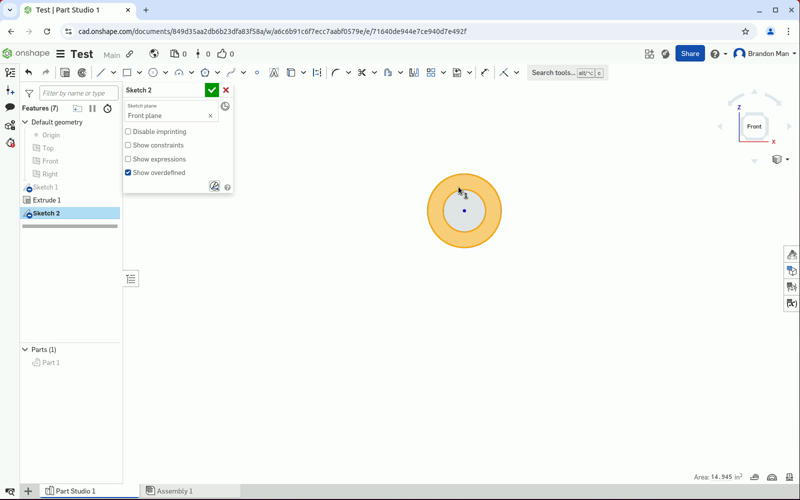
scroll(-6)
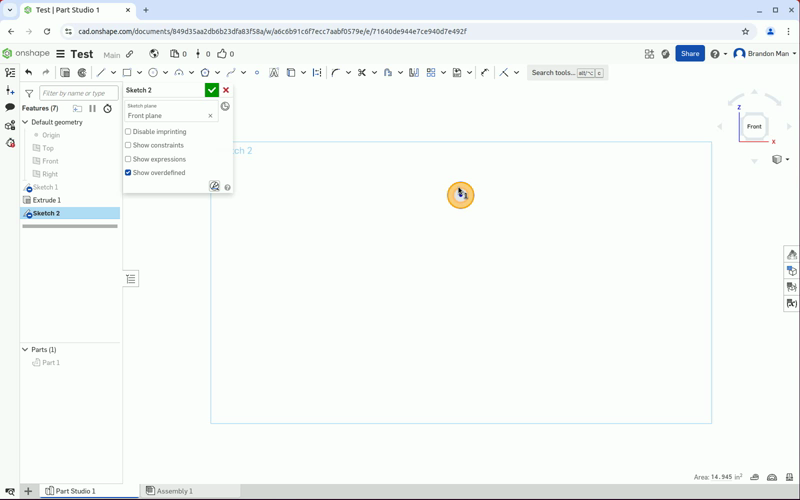
mouse_move(73, 352)
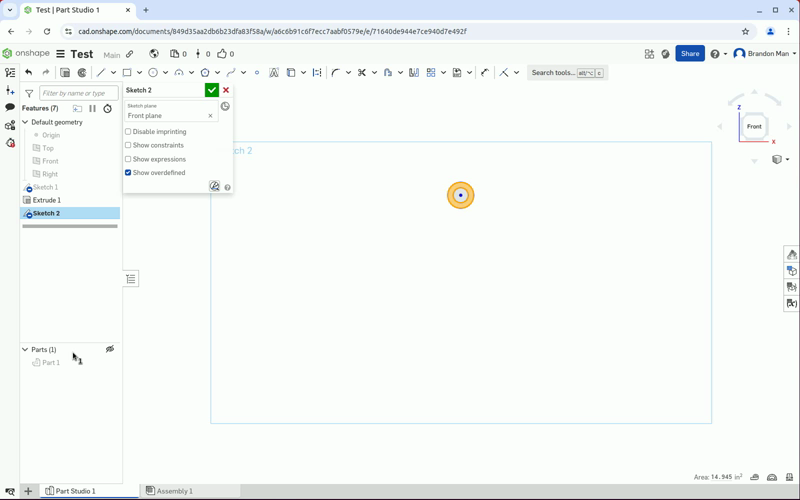
key(shift+y)
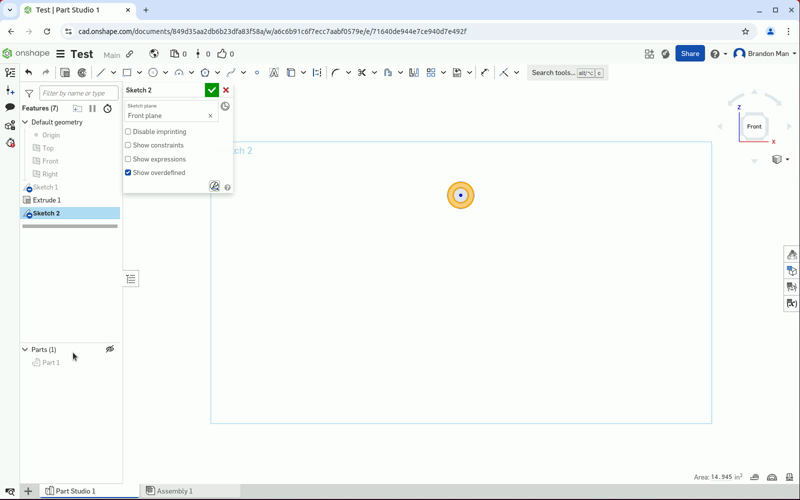
key(shift+e)
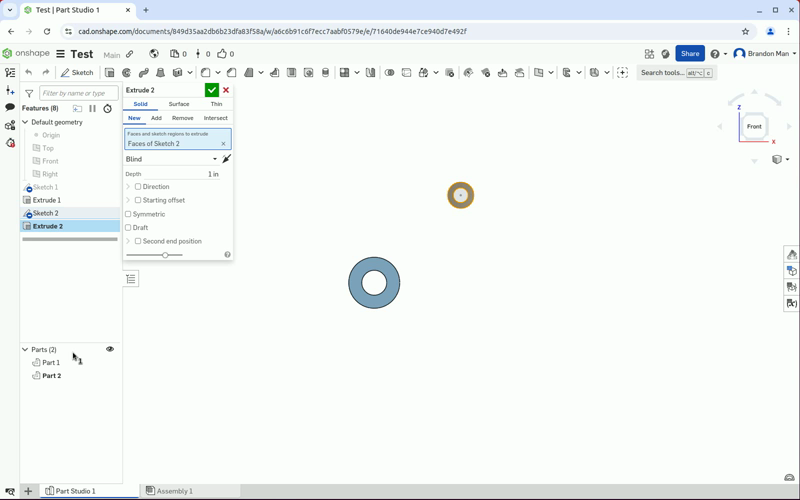
mouse_move(143, 106)
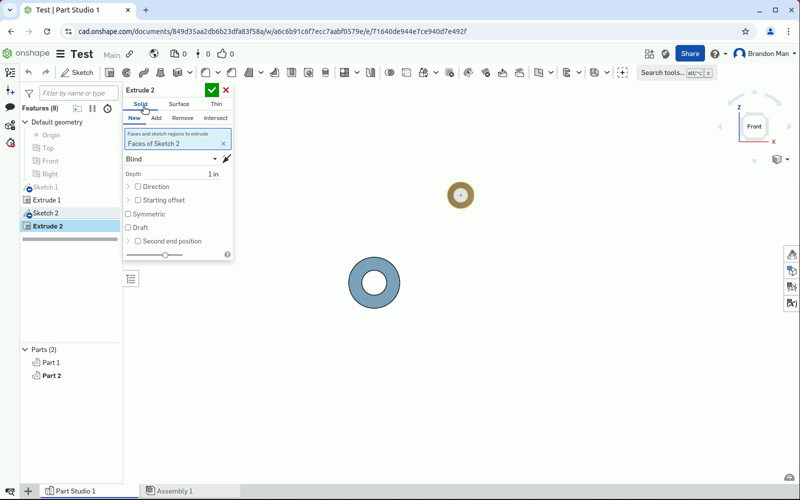
click(143, 106)
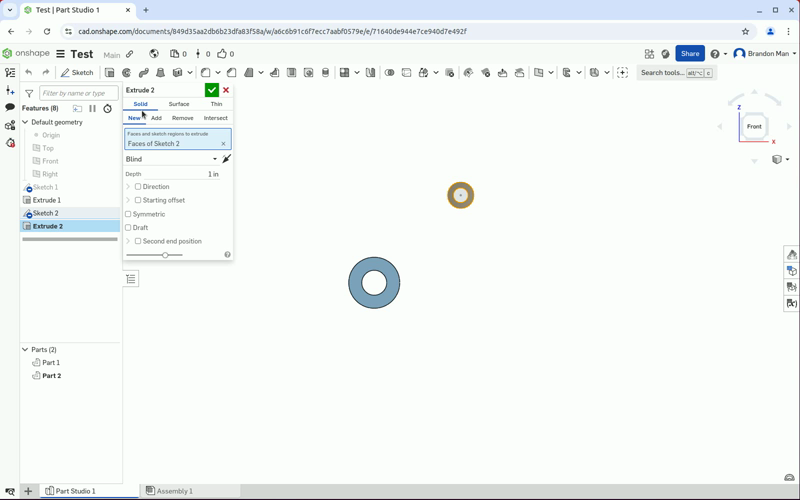
mouse_move(137, 120)
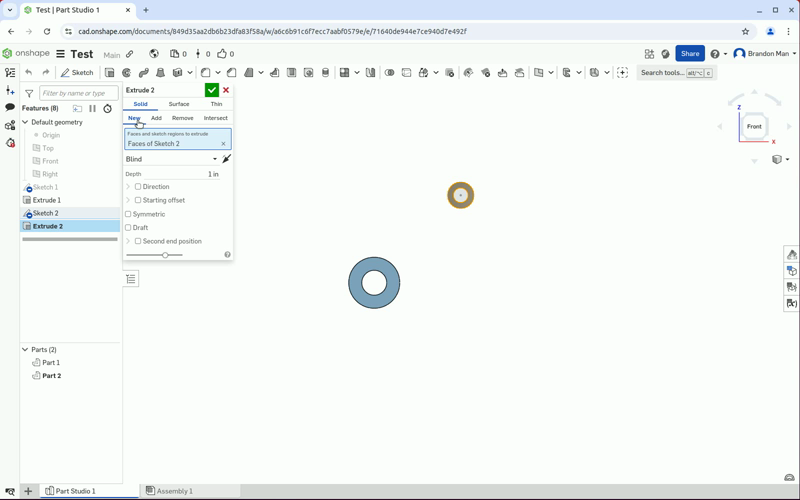
click(137, 120)
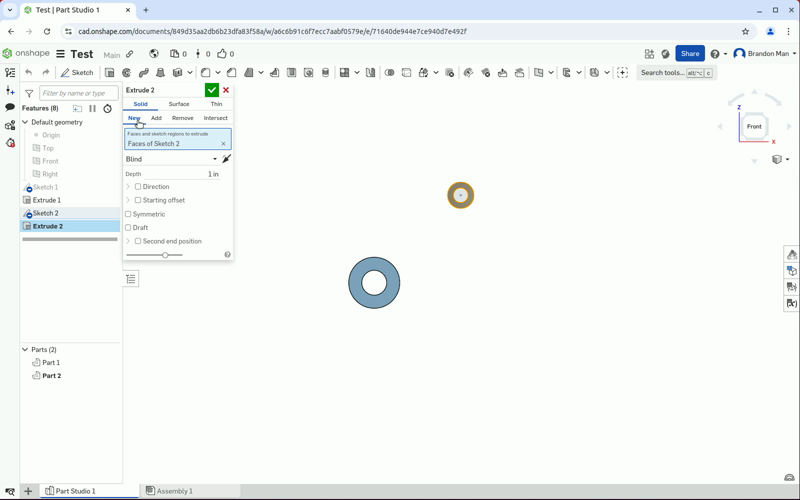
key(tab, 4)
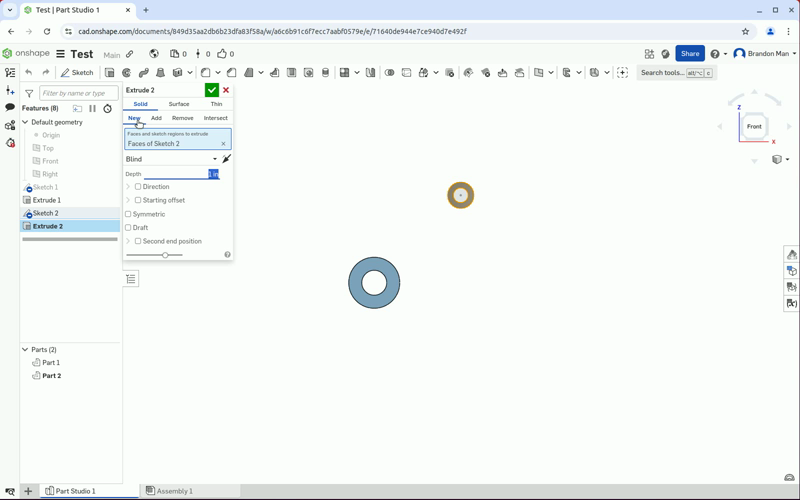
text(5.296)
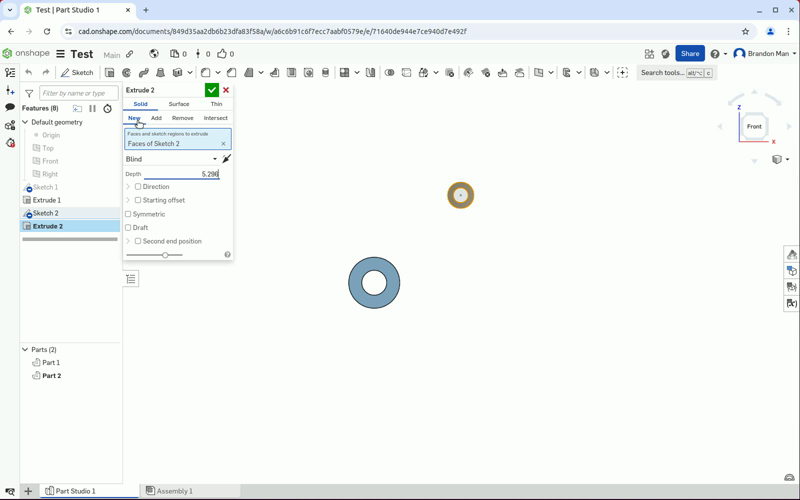
key(tab, 3)
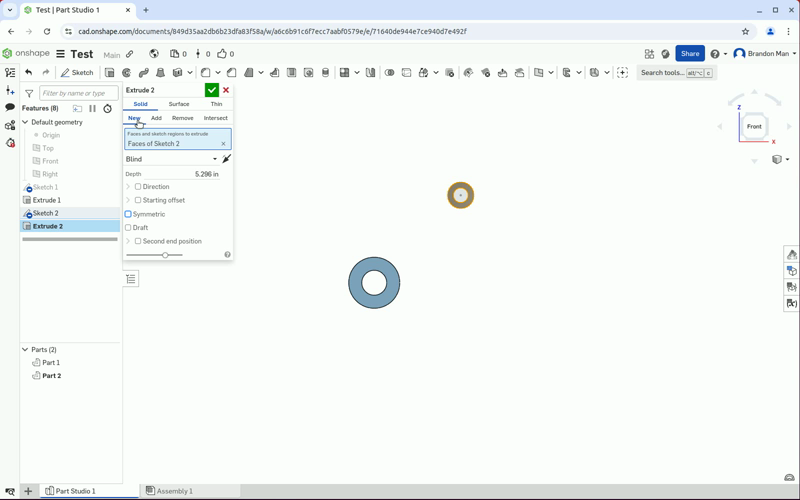
key(space)
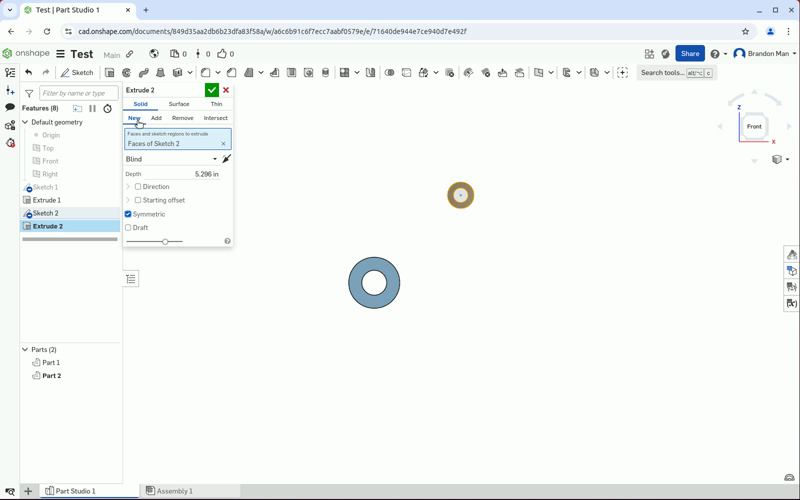
key(enter)
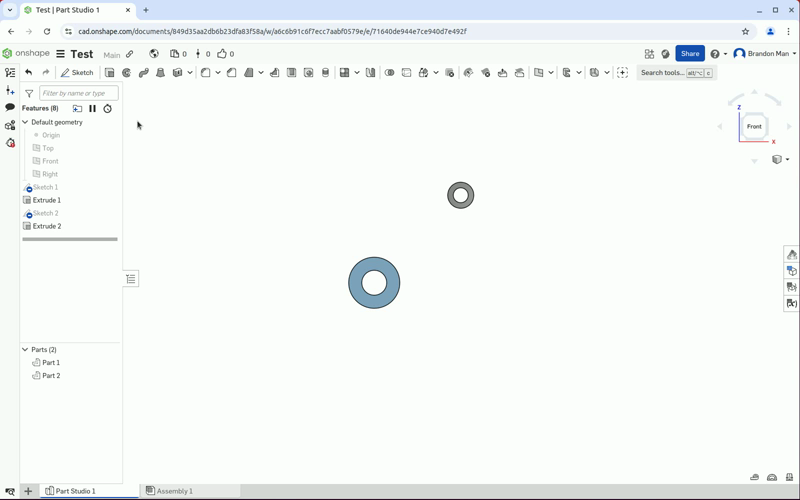
key(shift+h)
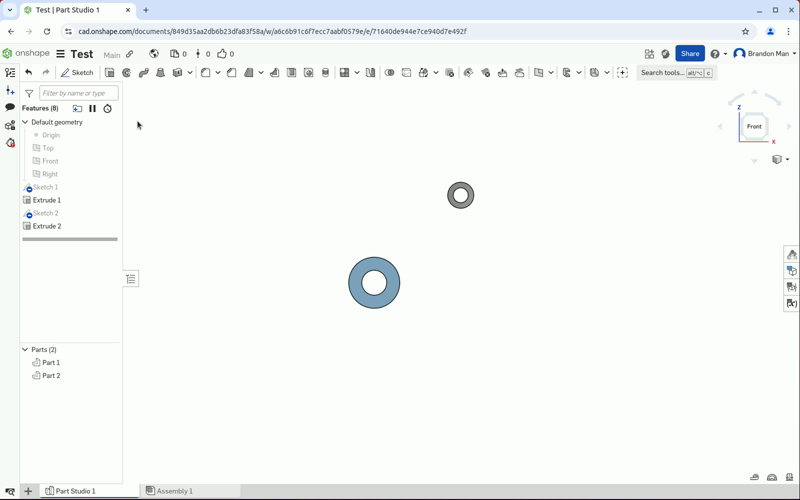
key(shift+h)
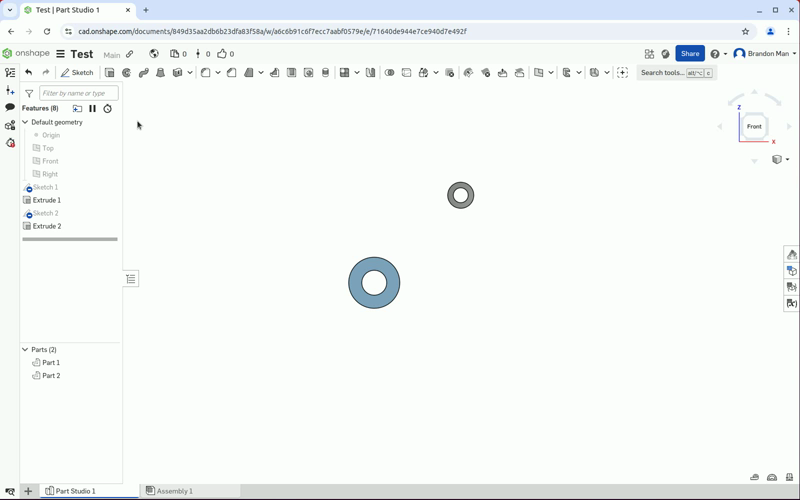
mouse_move(73, 189)
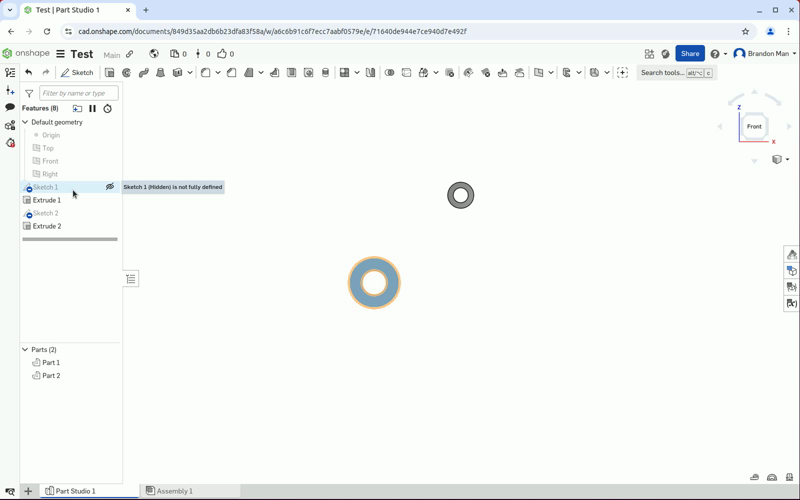
click(73, 189)
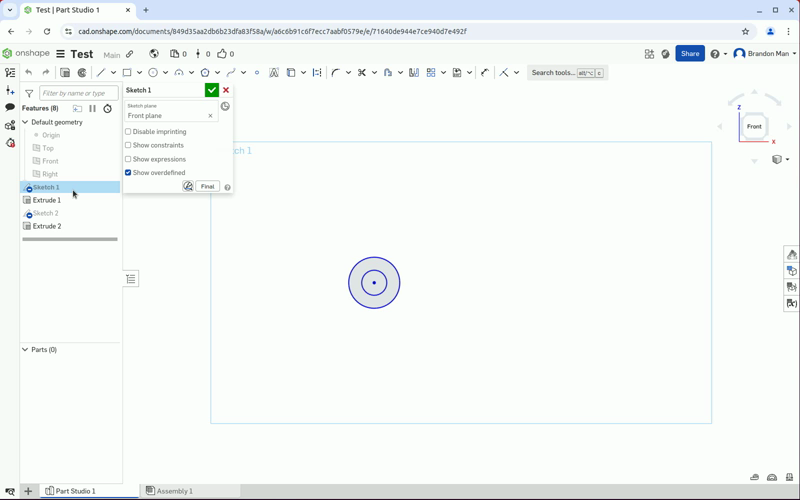
mouse_move(229, 92)
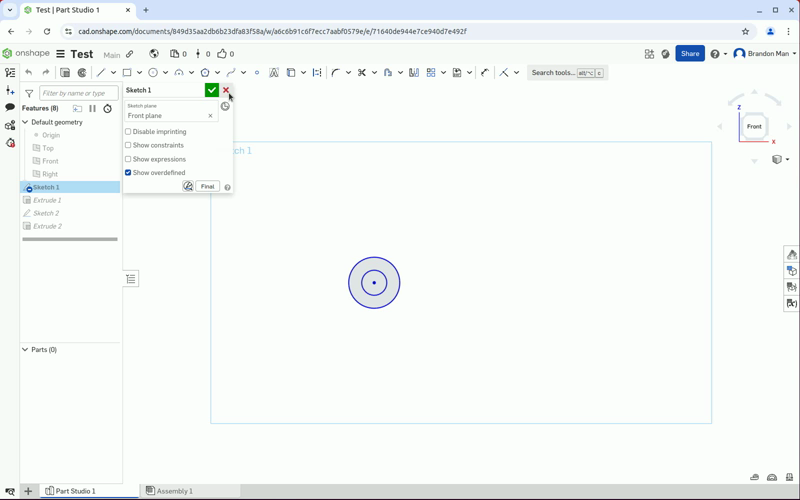
click(229, 92)
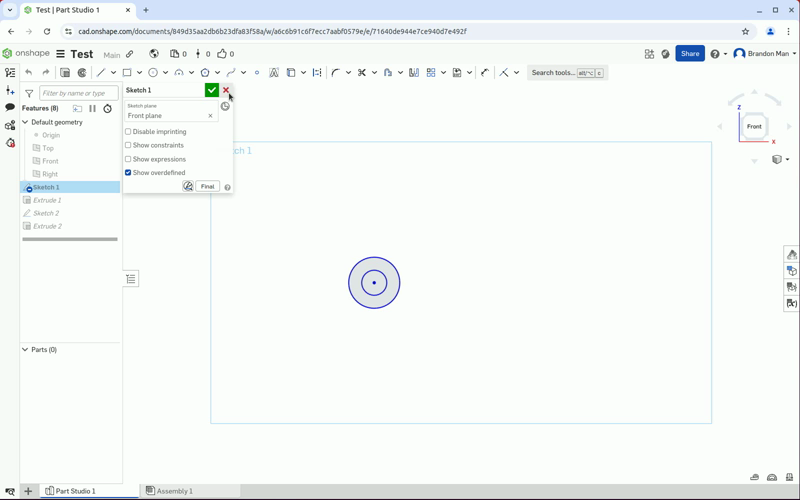
key(shift+s)
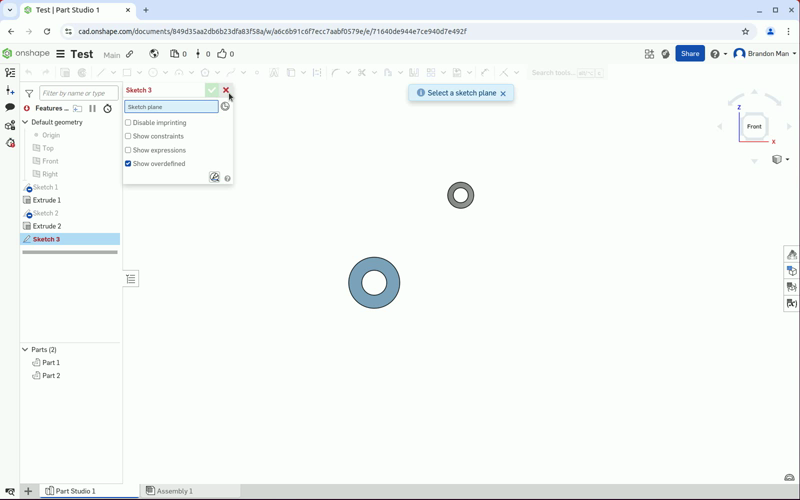
mouse_move(73, 163)
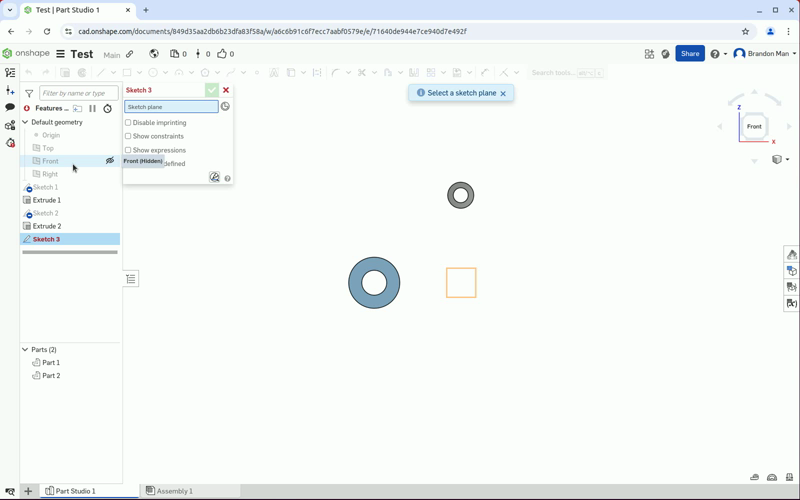
click(73, 163)
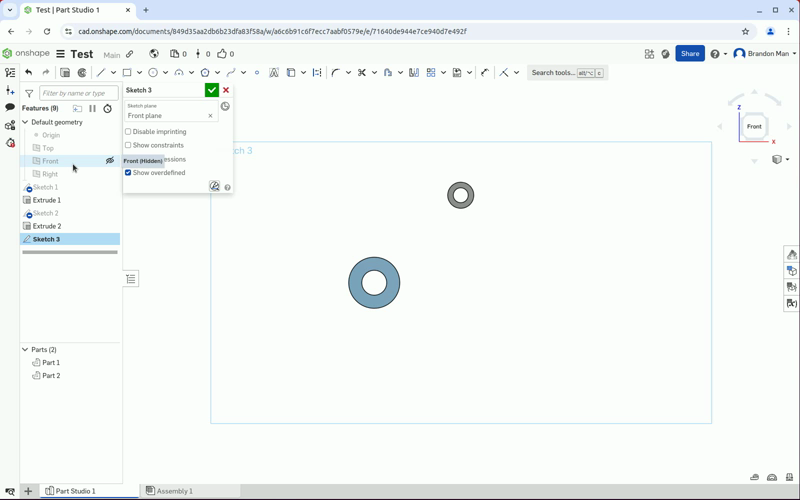
mouse_move(73, 352)
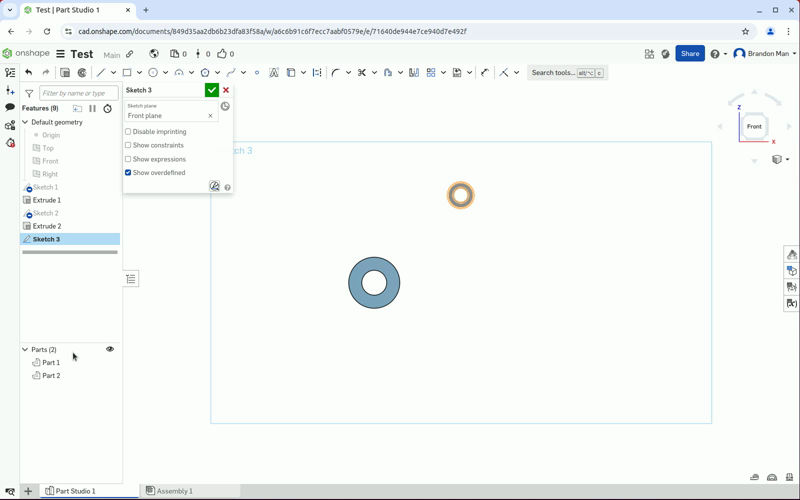
key(y)
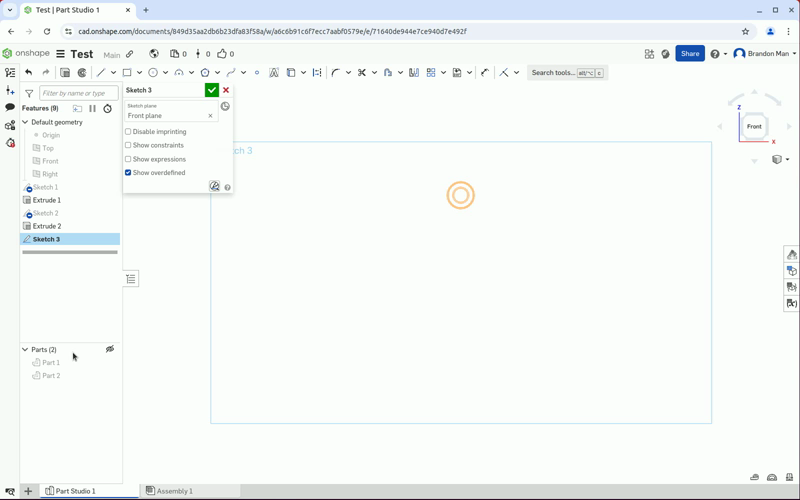
key(a)
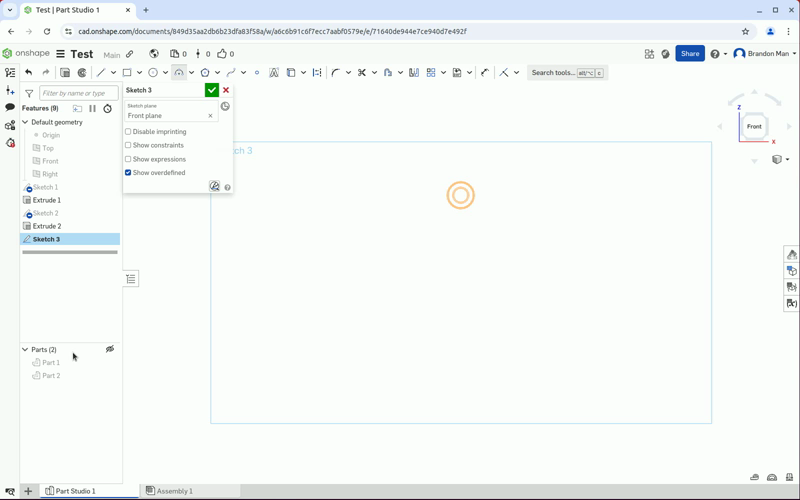
key_down(shift)
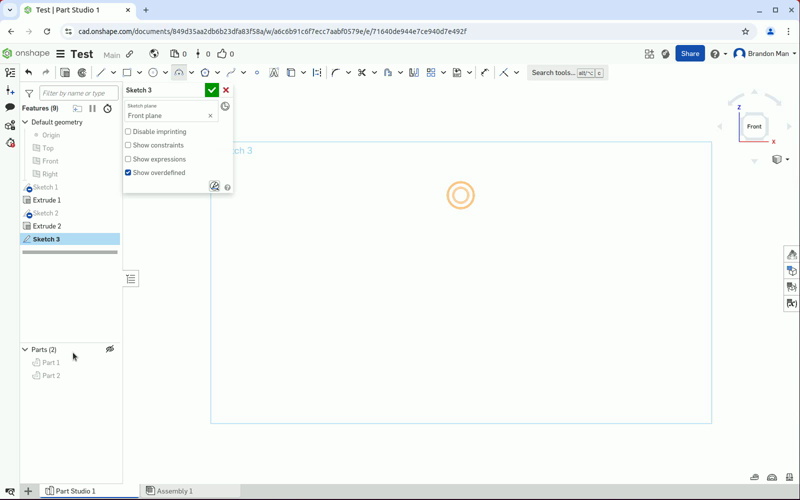
mouse_move(363, 259)
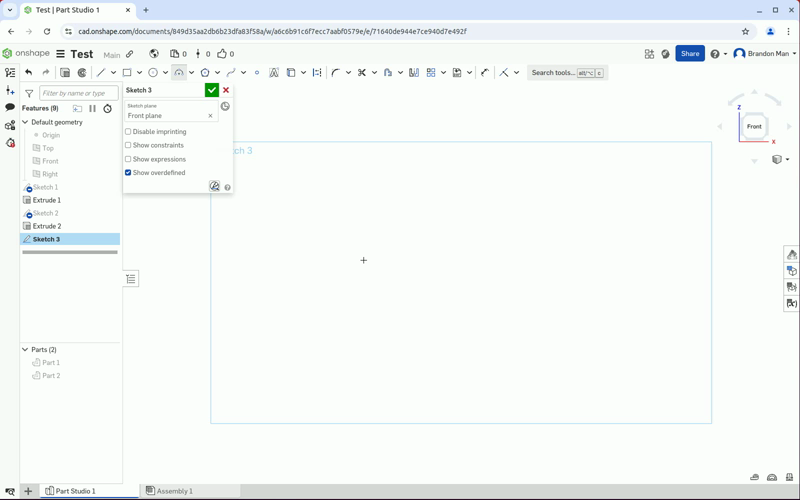
click(363, 259)
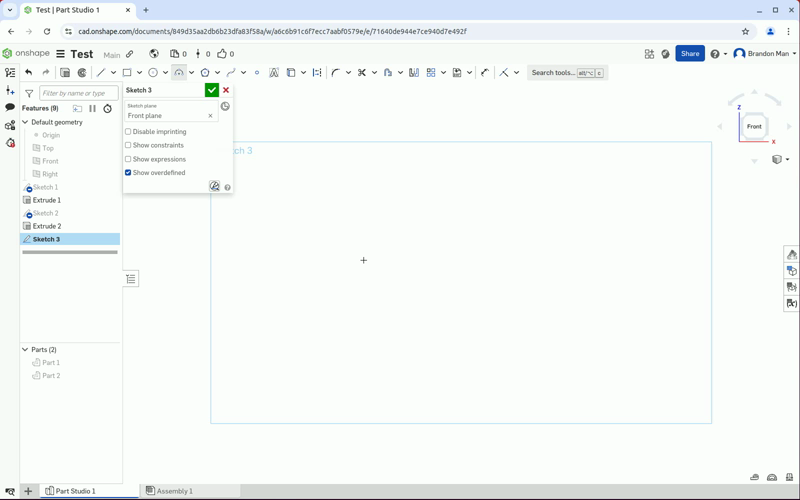
key_up(shift)
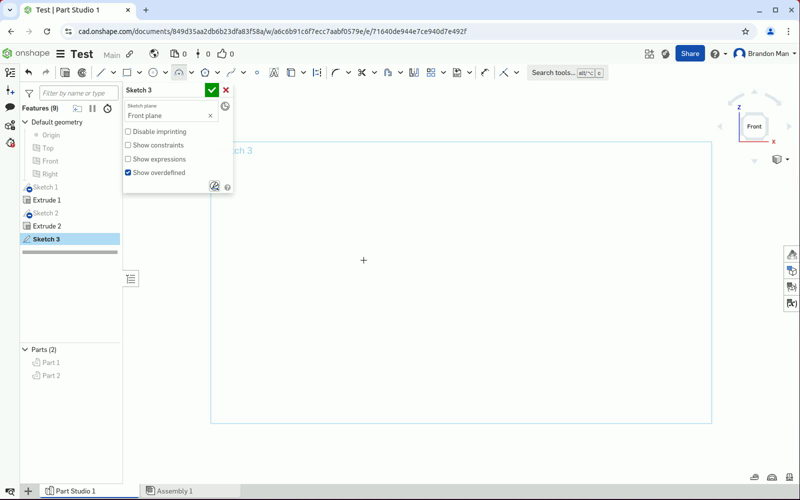
key_down(shift)
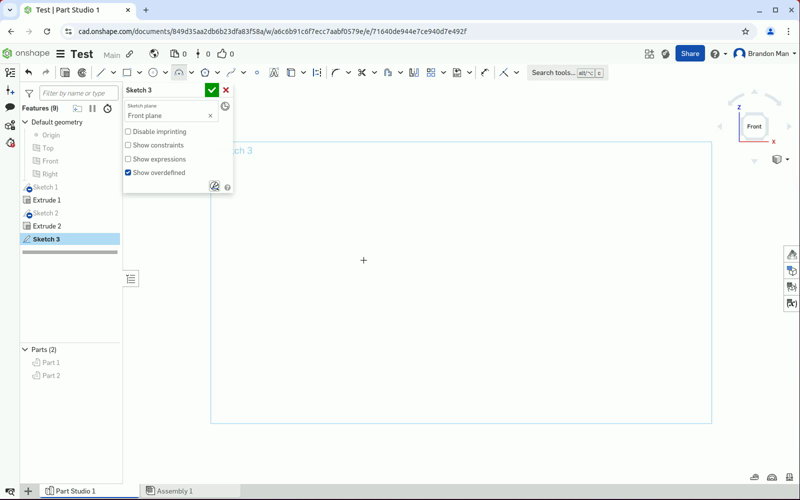
mouse_move(388, 262)
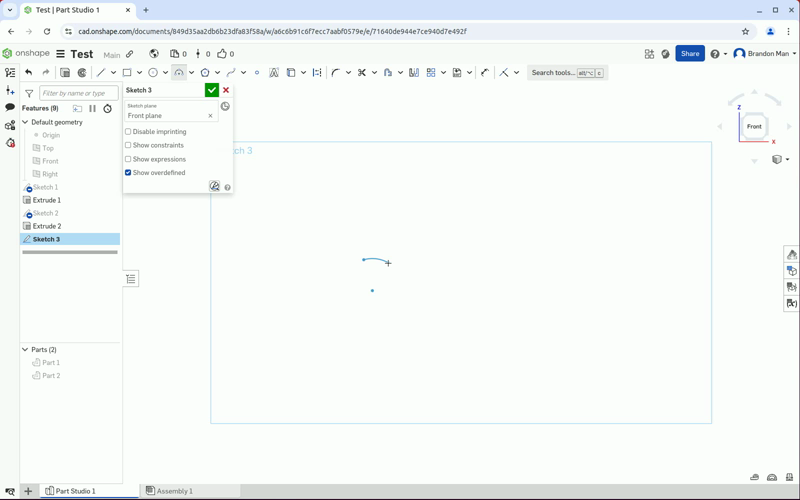
click(388, 262)
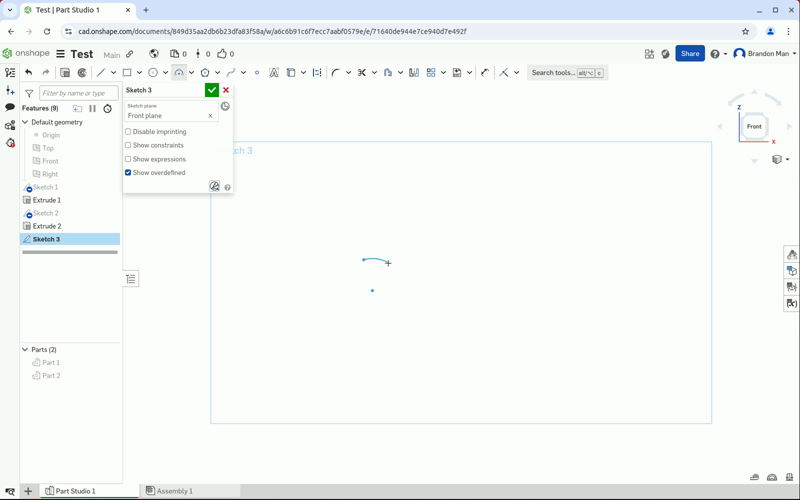
mouse_move(376, 257)
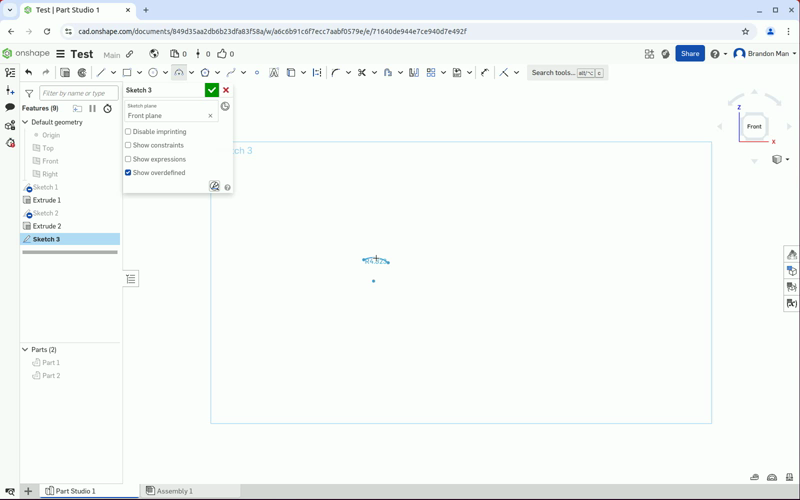
click(376, 257)
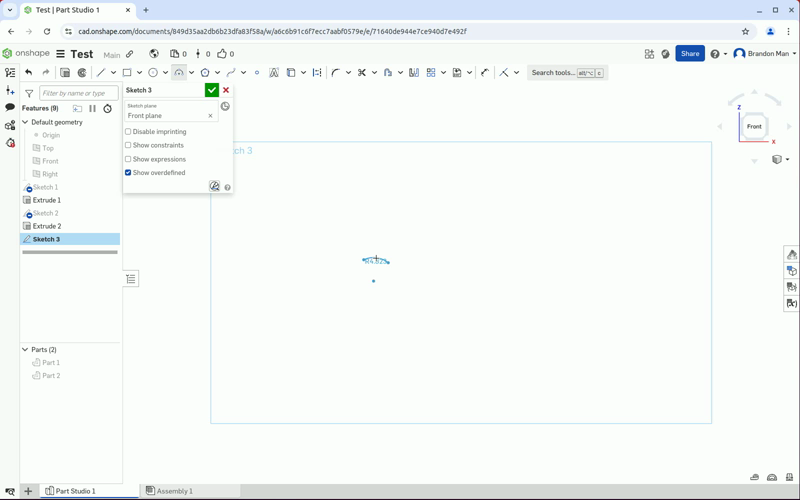
key_up(shift)
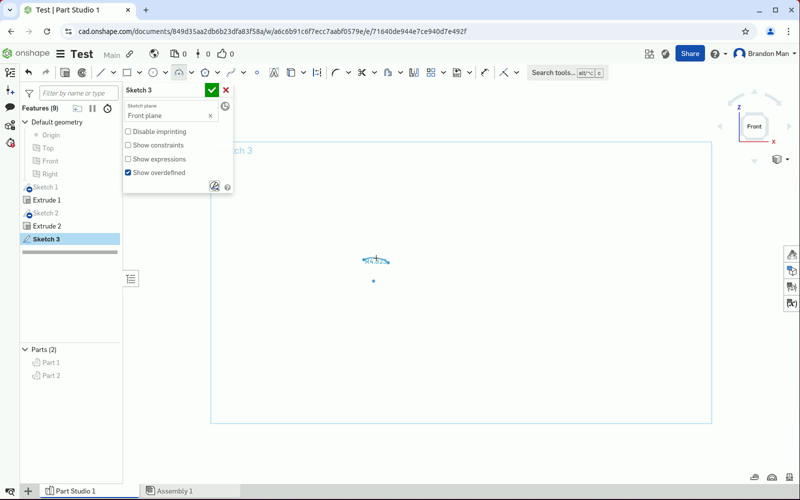
mouse_move(388, 262)
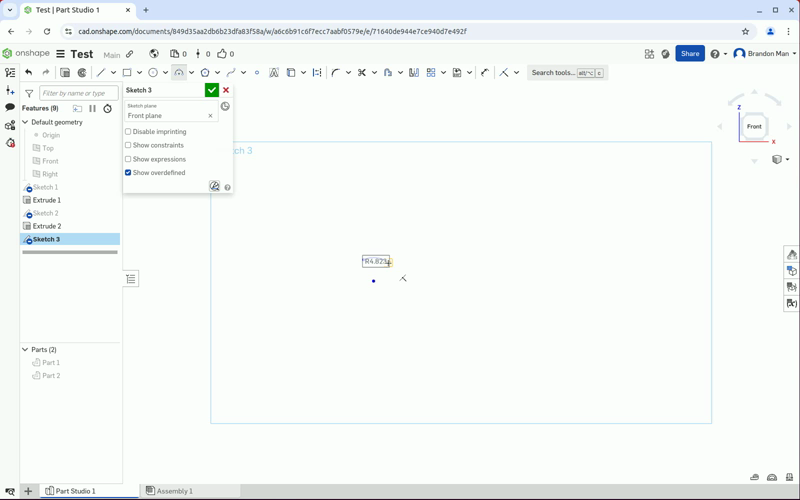
click(388, 262)
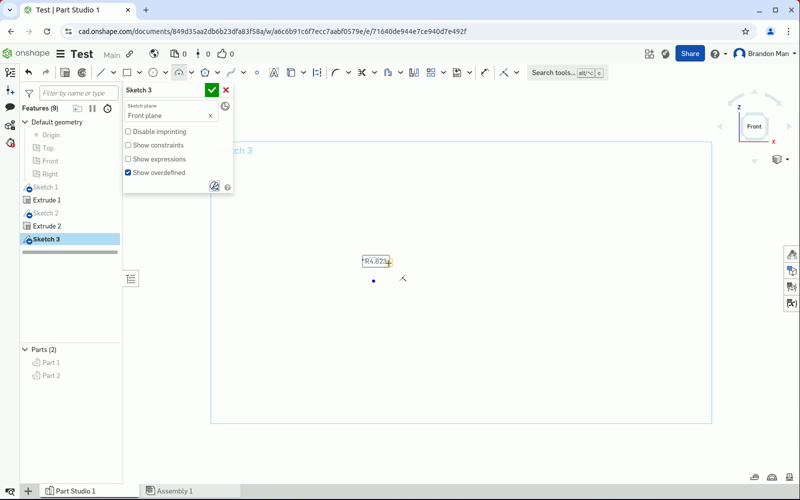
key_down(shift)
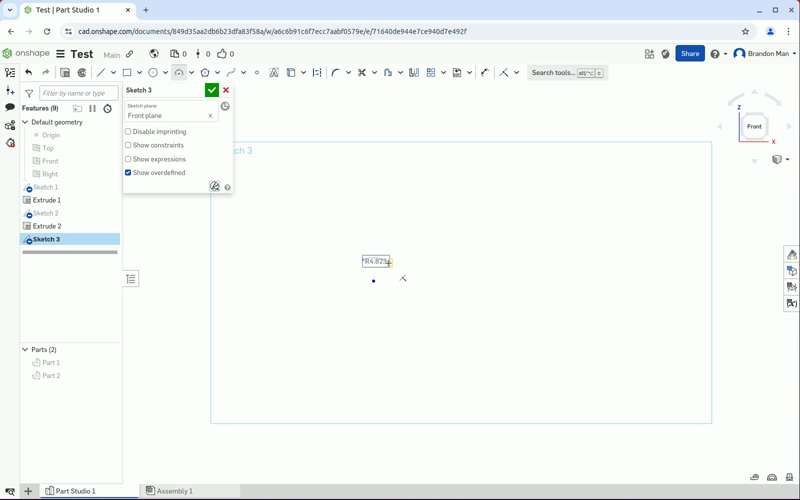
mouse_move(461, 207)
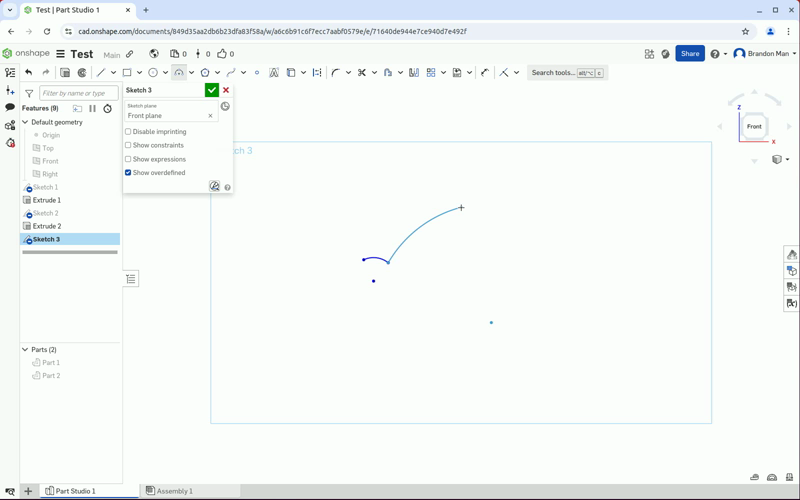
click(461, 207)
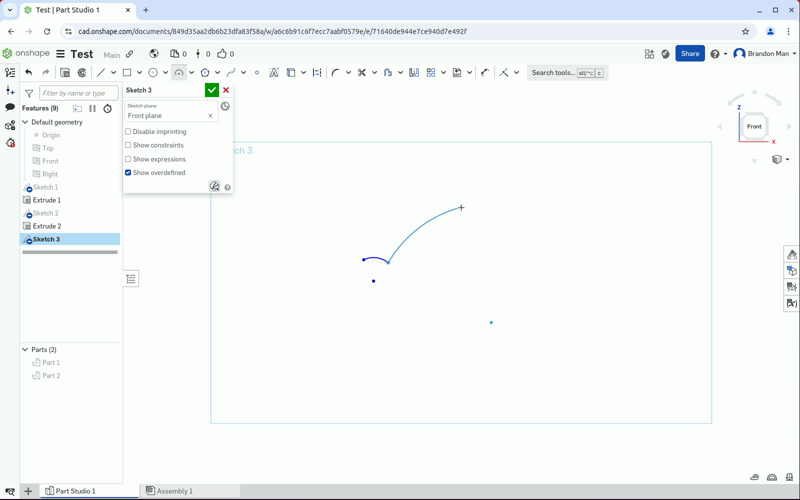
mouse_move(415, 222)
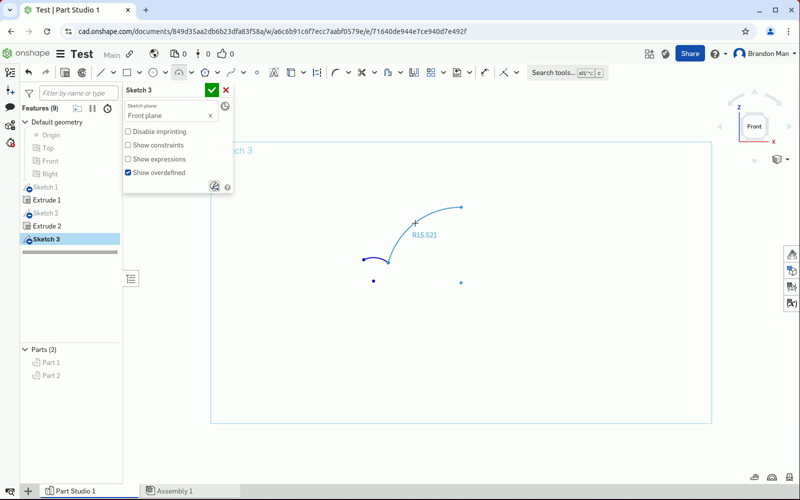
click(415, 222)
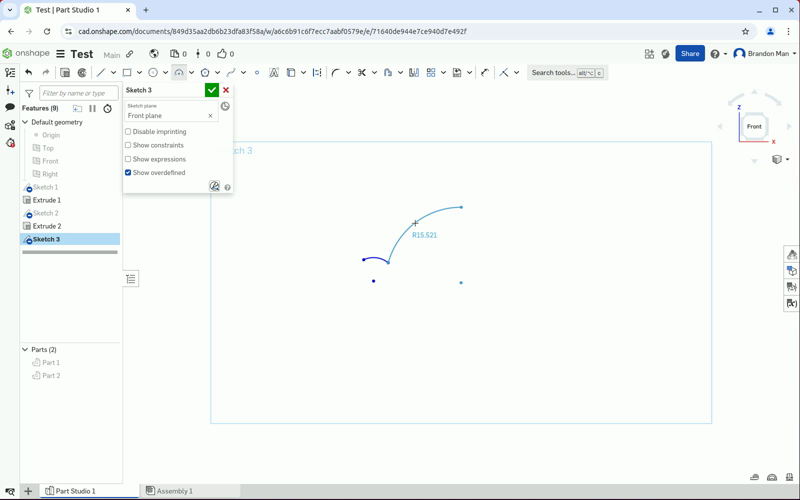
key_up(shift)
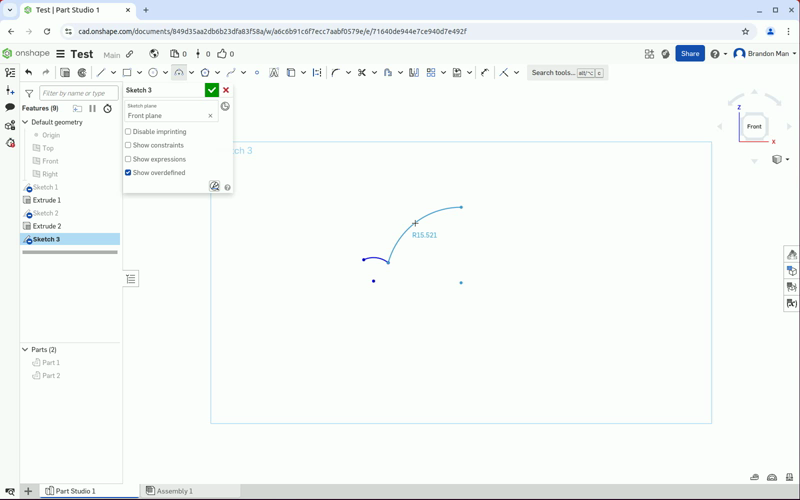
mouse_move(461, 207)
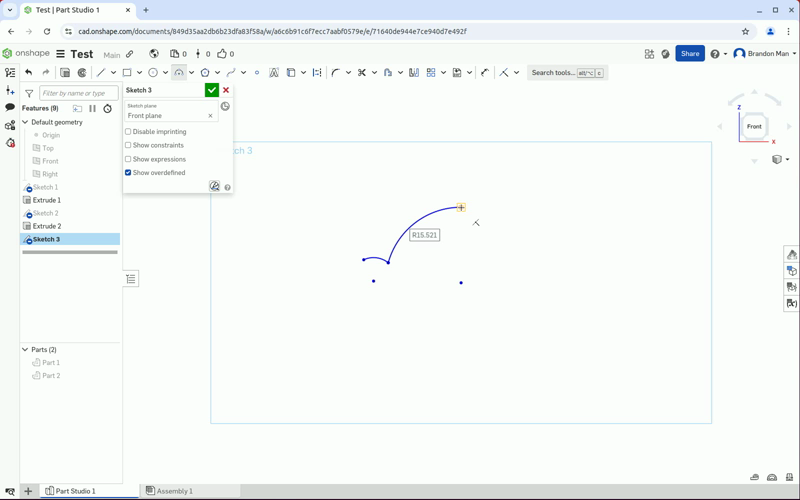
click(461, 207)
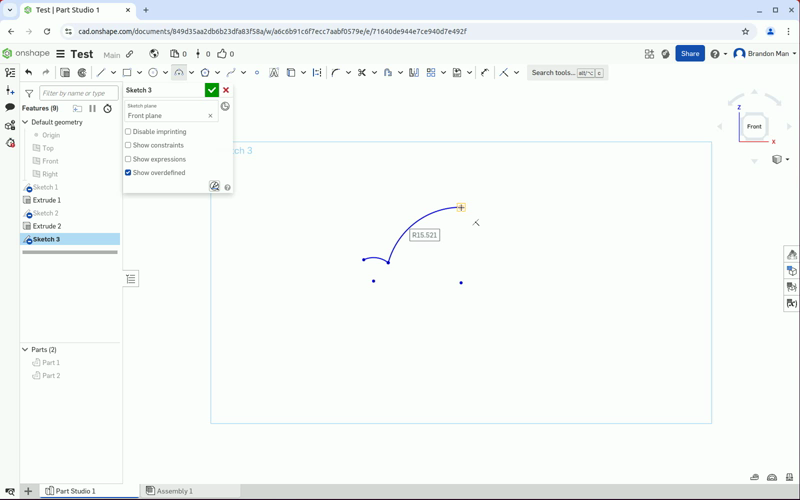
key_down(shift)
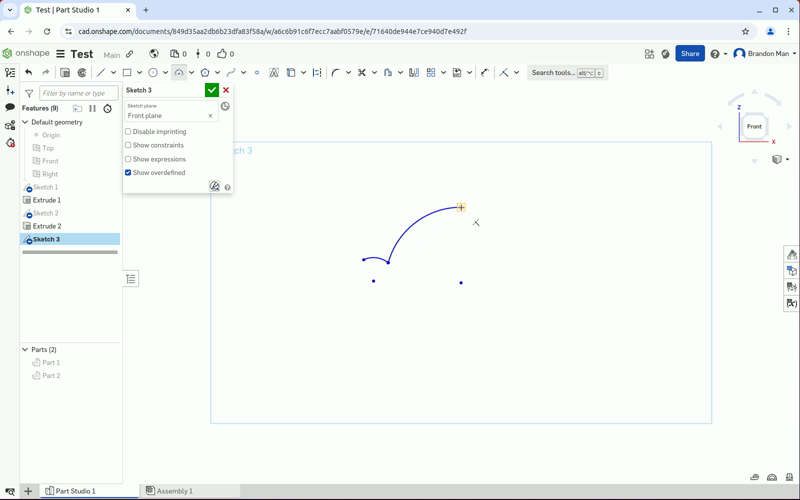
mouse_move(461, 182)
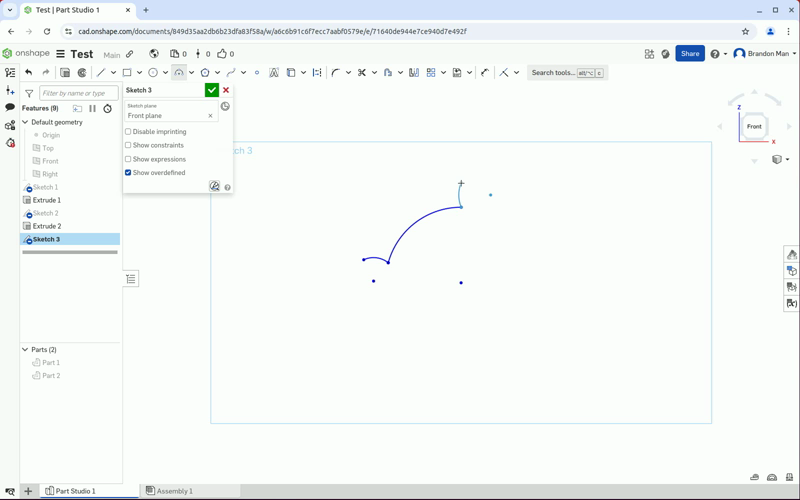
click(461, 182)
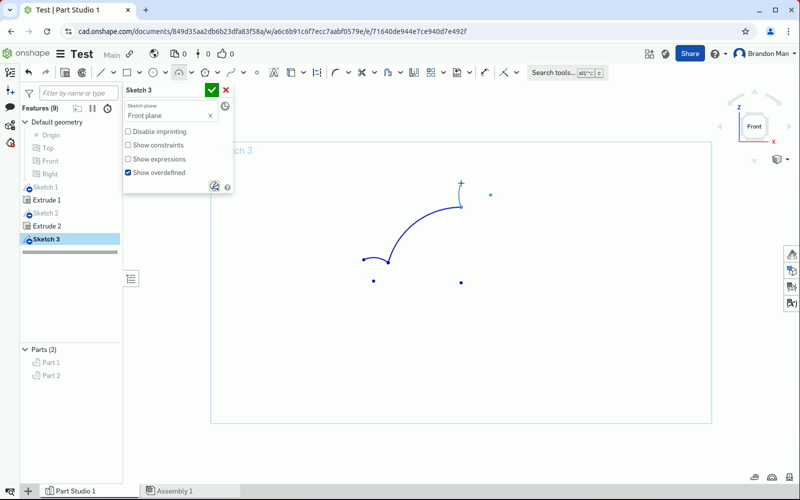
mouse_move(448, 195)
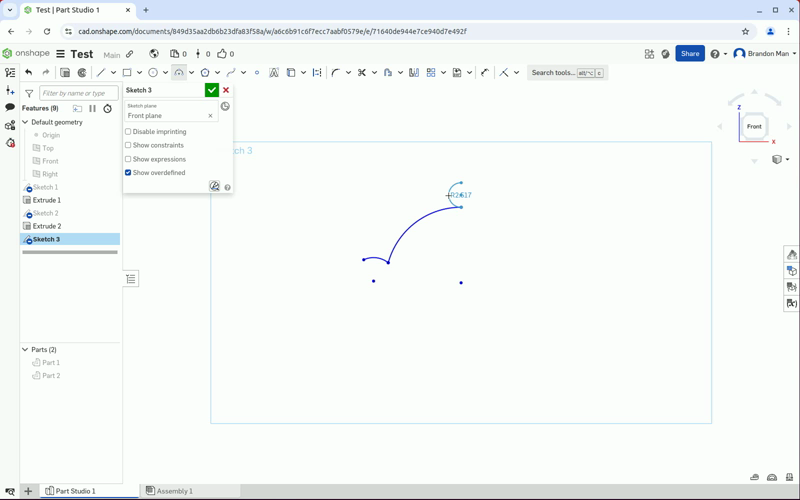
click(448, 195)
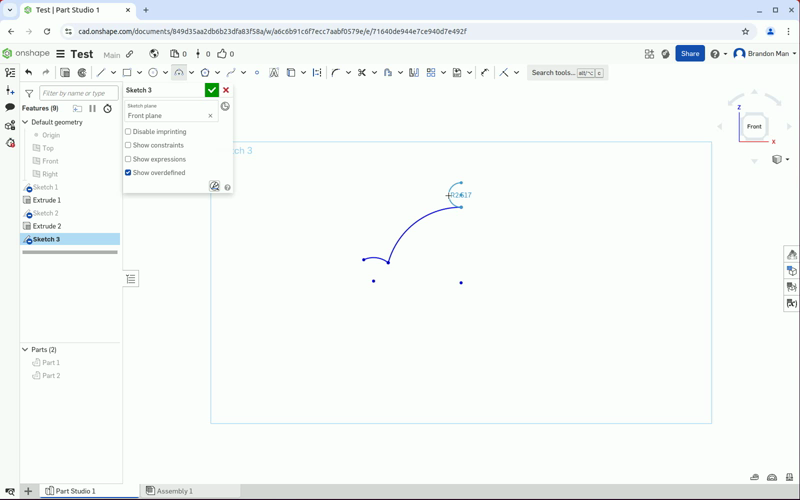
key_up(shift)
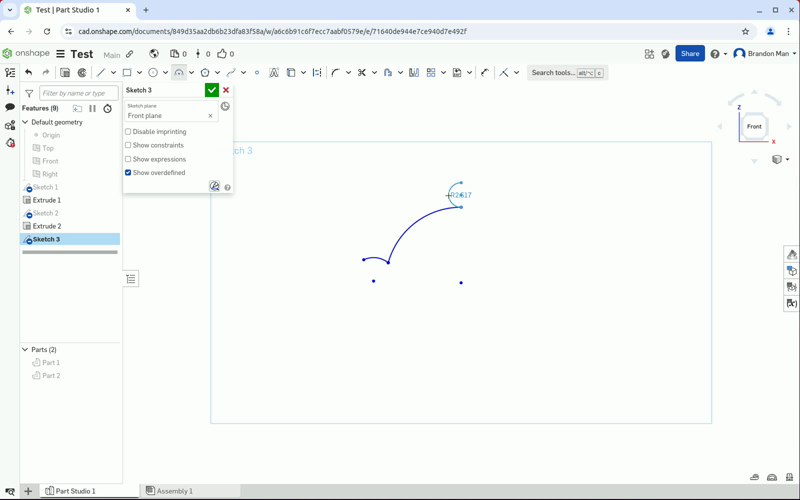
mouse_move(461, 182)
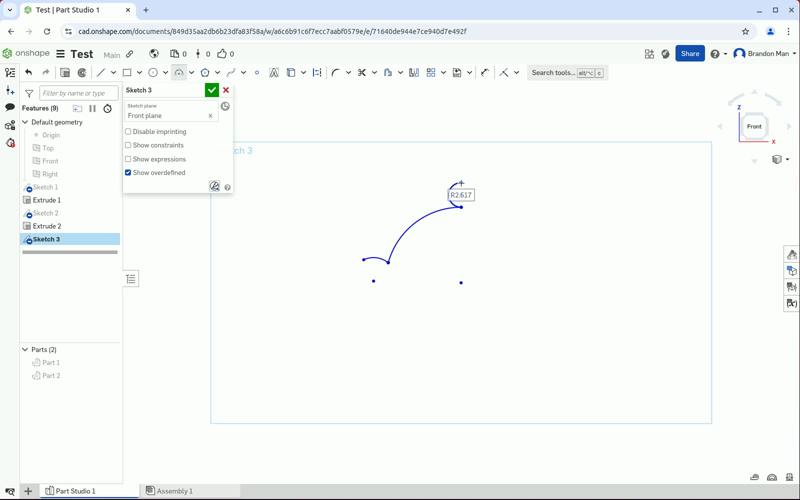
click(461, 182)
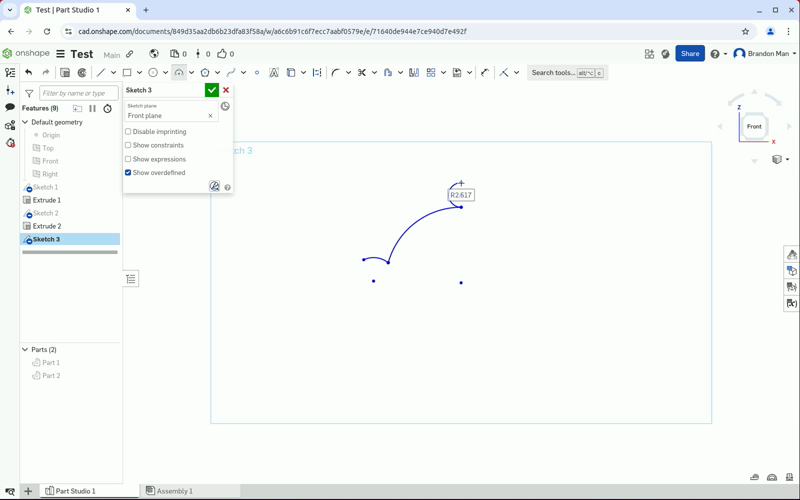
mouse_move(363, 259)
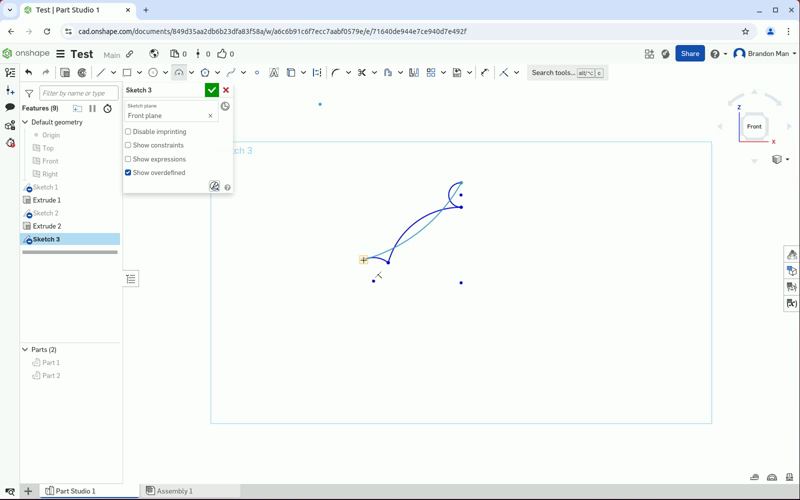
click(363, 259)
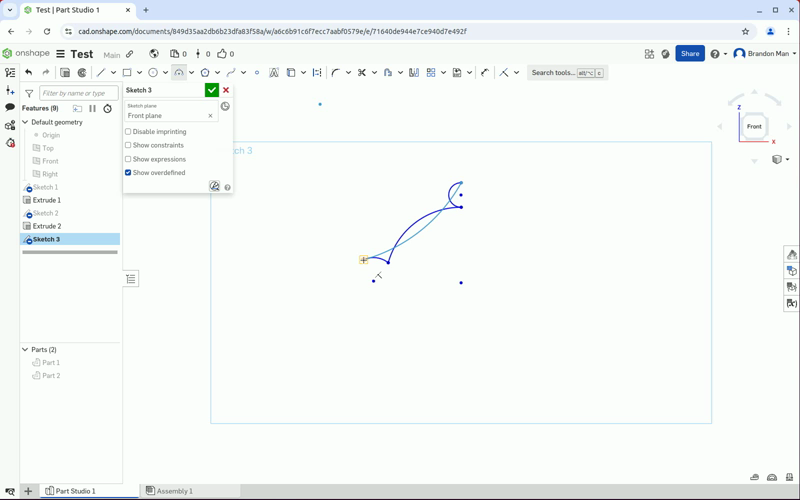
key_down(shift)
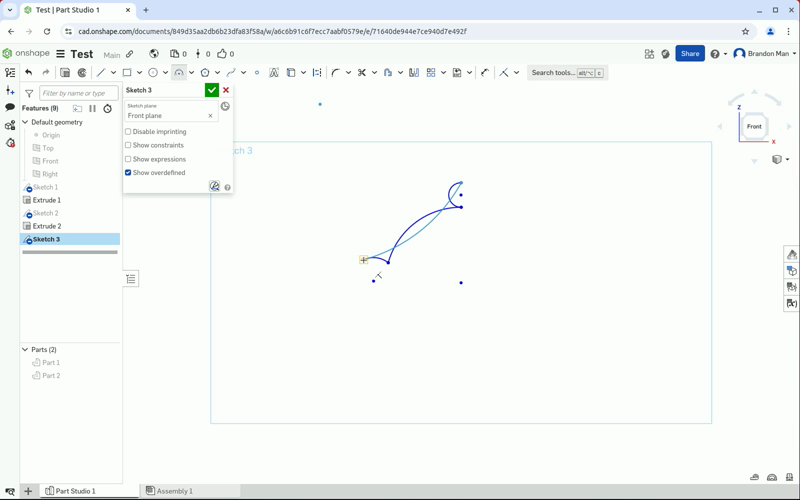
mouse_move(398, 204)
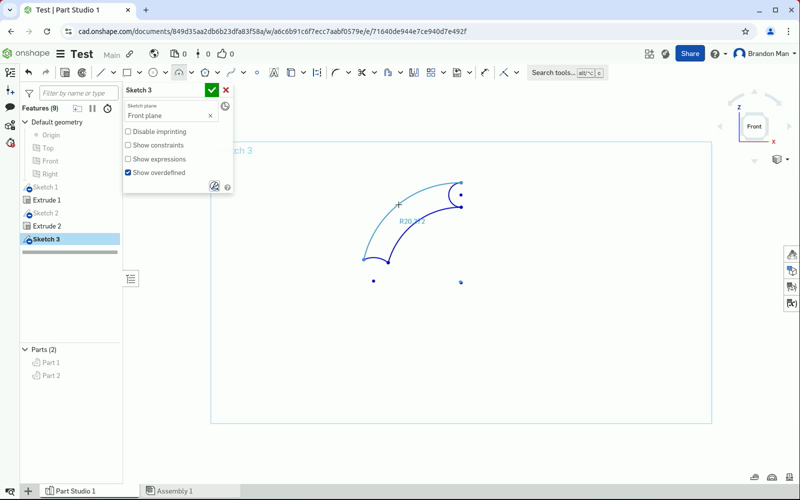
click(398, 204)
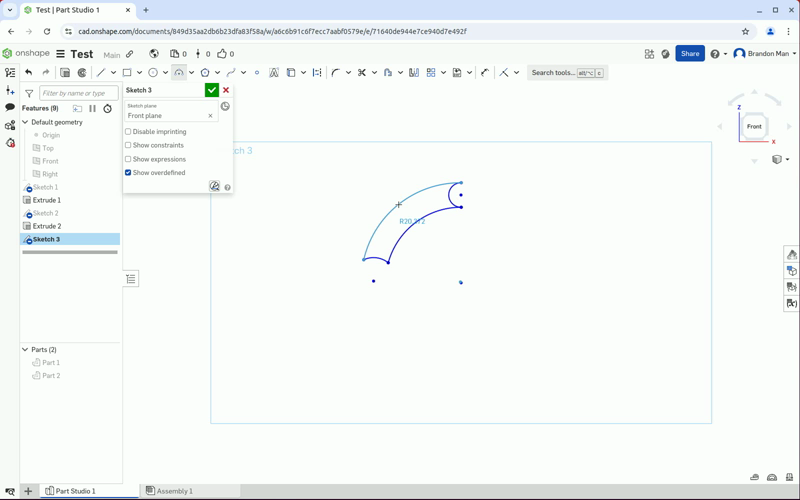
key_up(shift)
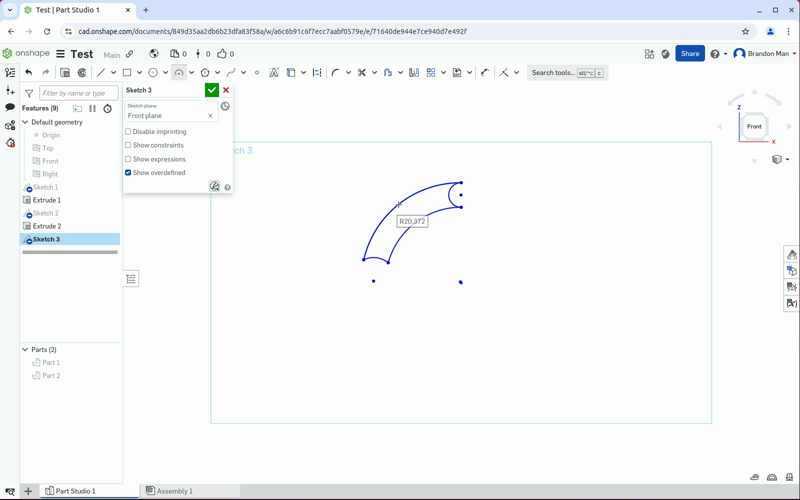
key(esc)
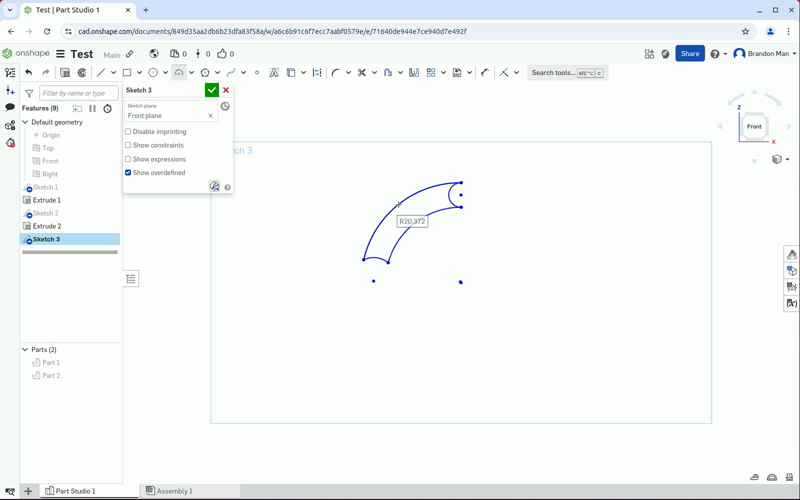
mouse_move(457, 194)
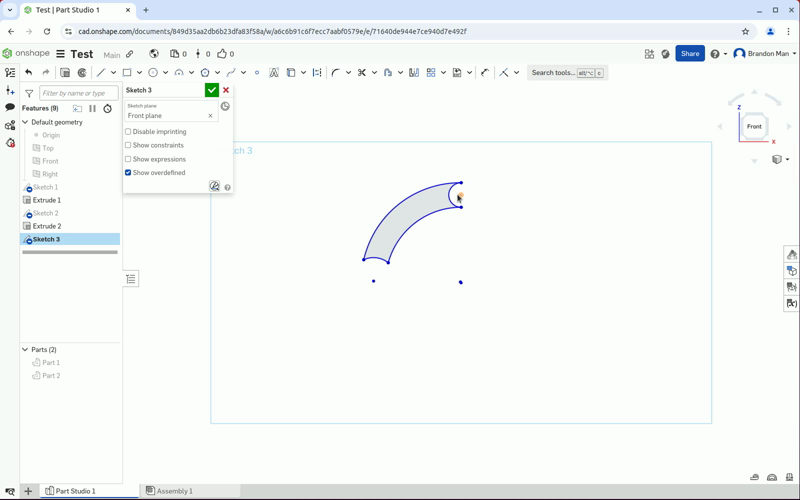
click(457, 194)
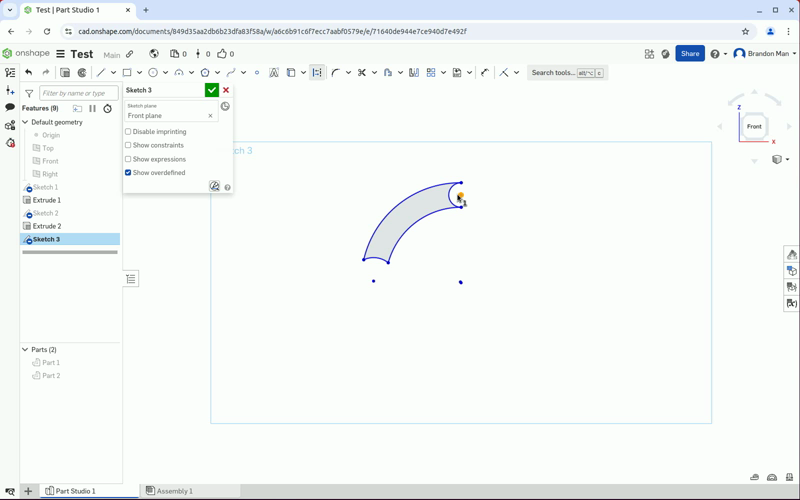
mouse_move(73, 352)
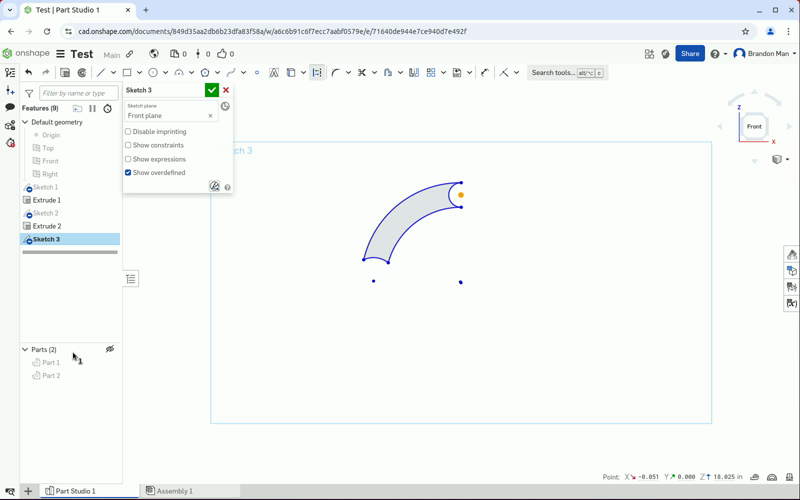
key(shift+y)
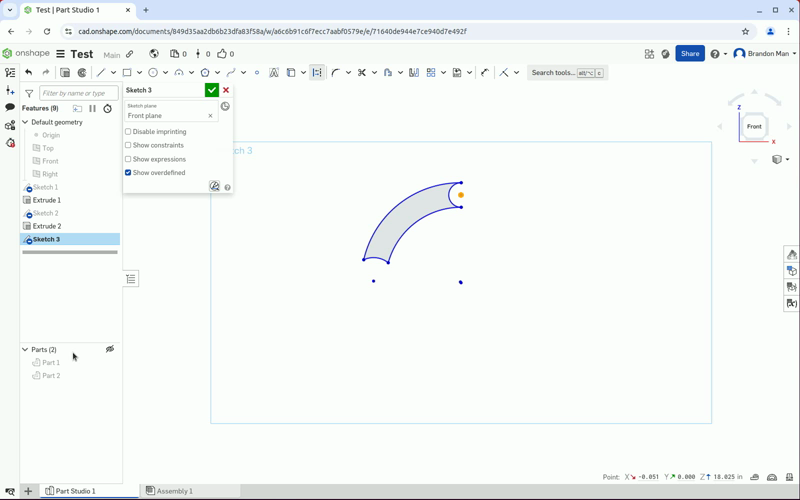
key(shift+e)
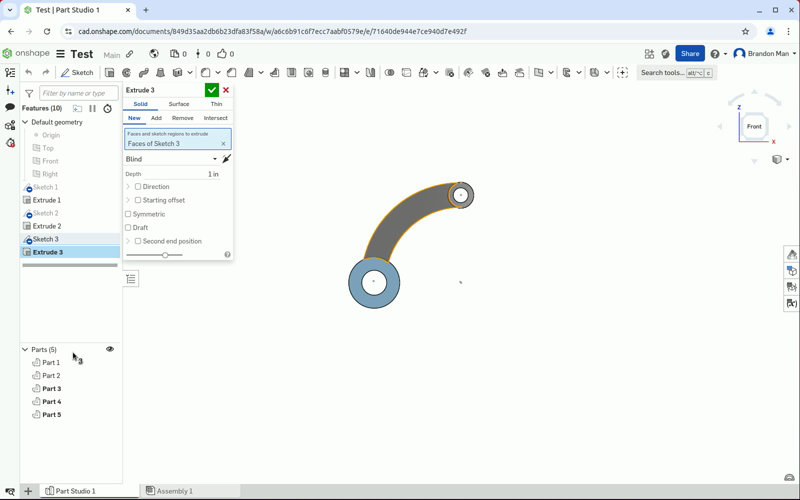
mouse_move(143, 106)
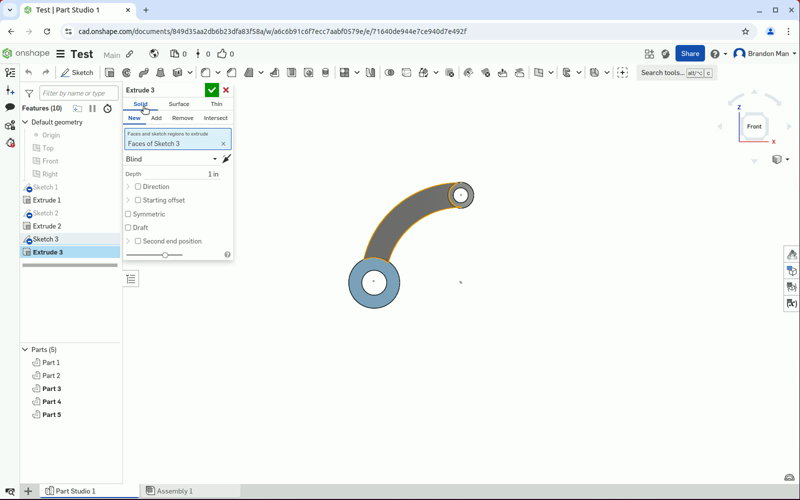
click(143, 106)
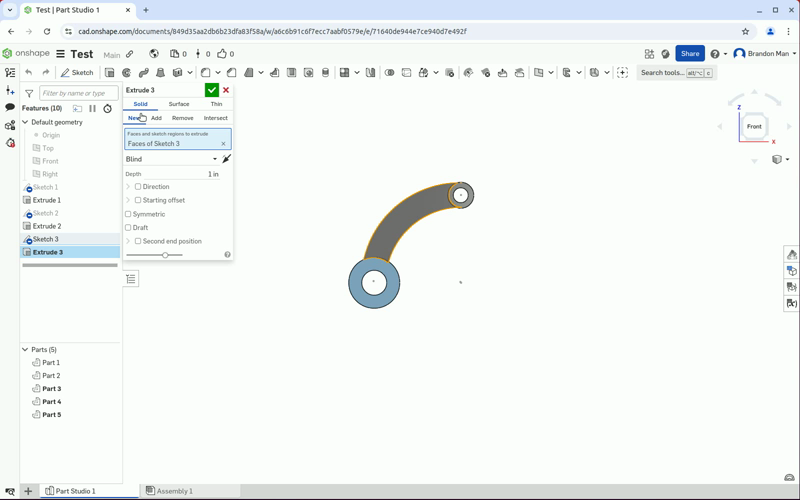
mouse_move(137, 120)
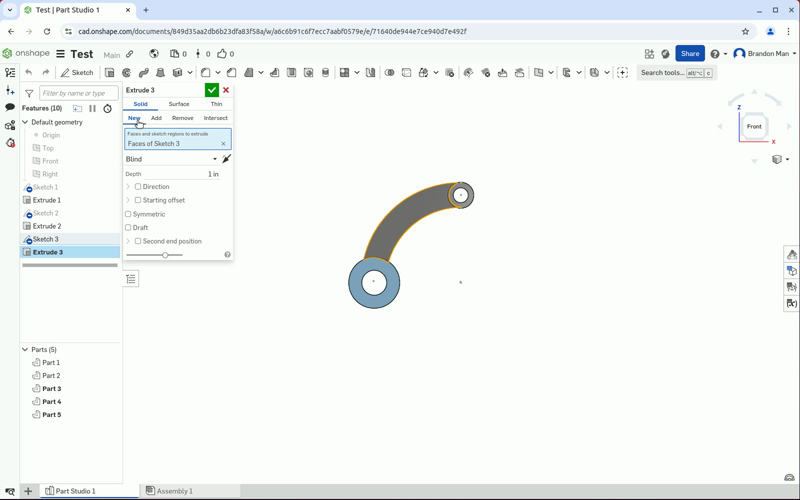
click(137, 120)
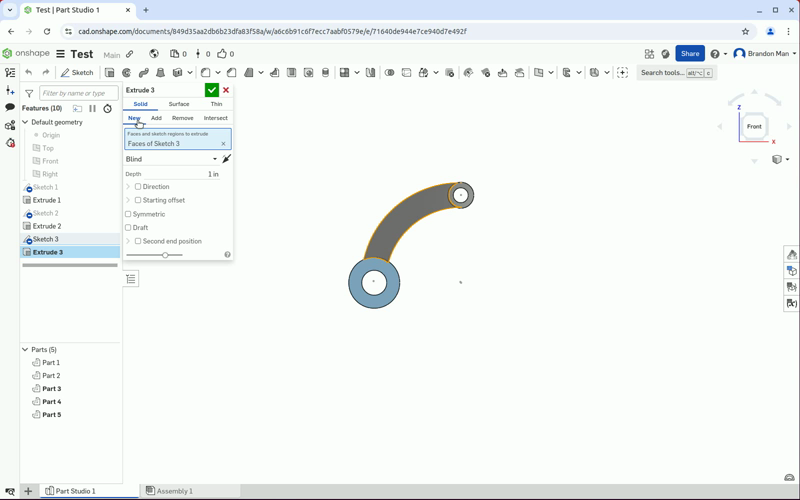
key(tab, 4)
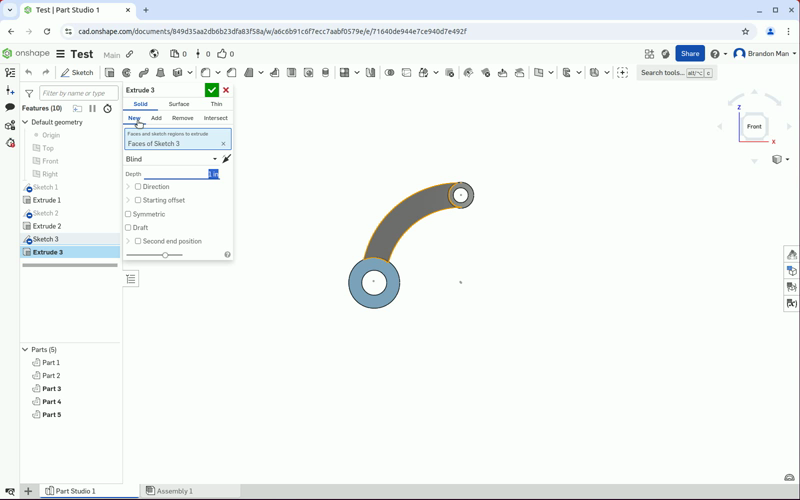
text(1.926)
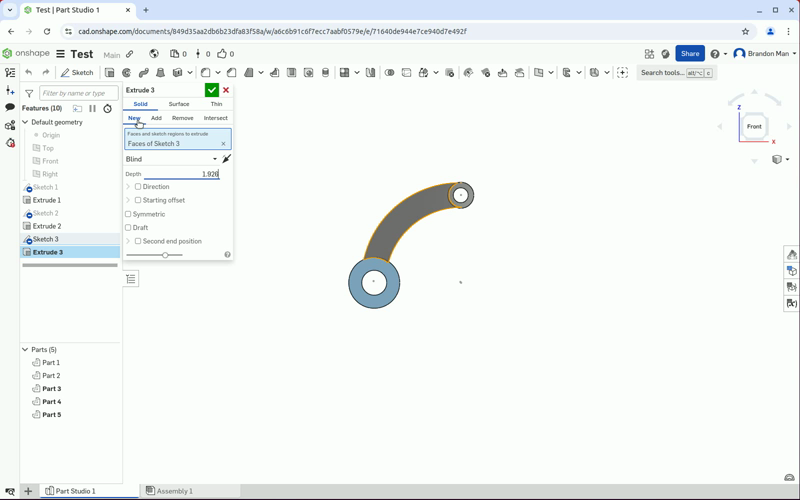
key(tab, 3)
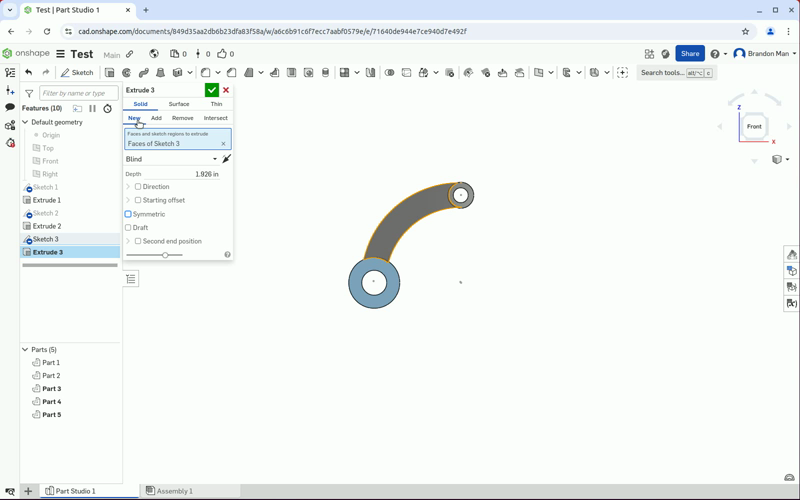
key(space)
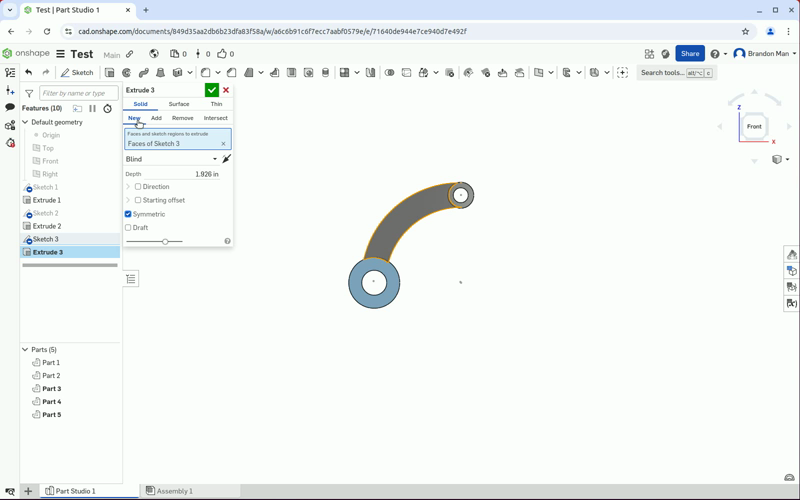
key(enter)
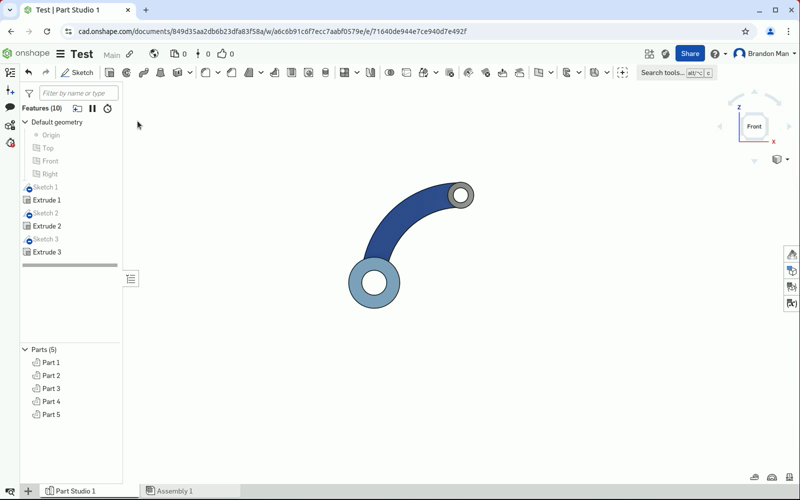
key(shift+h)
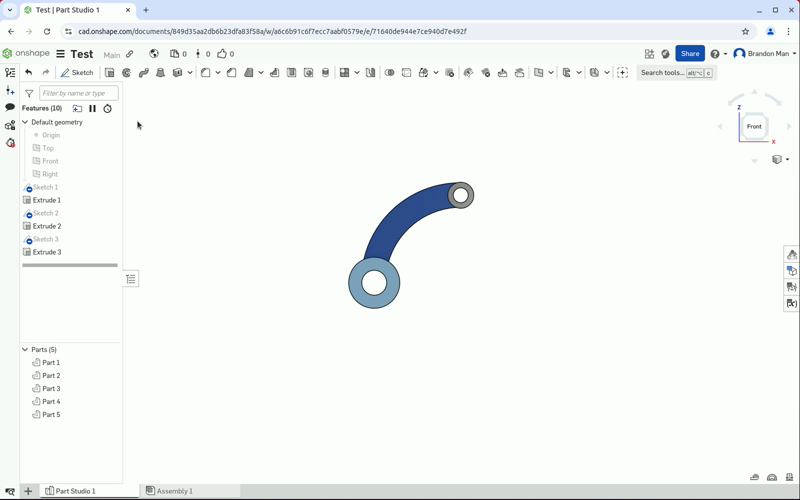
key(shift+h)
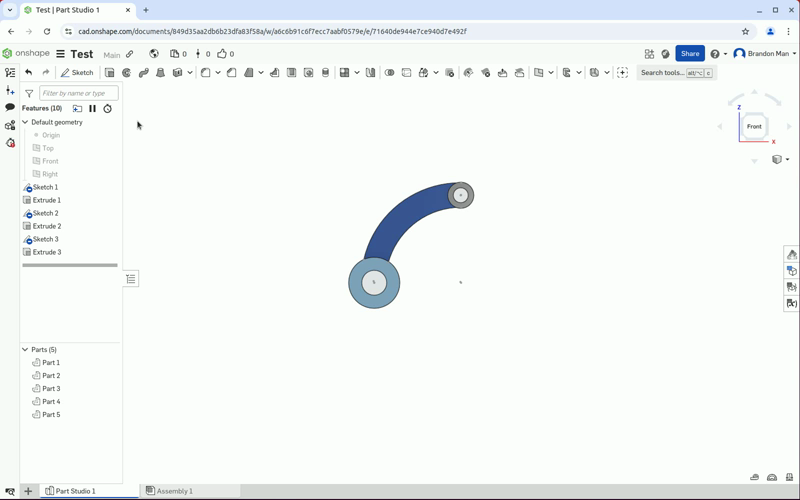
key(shift+7)
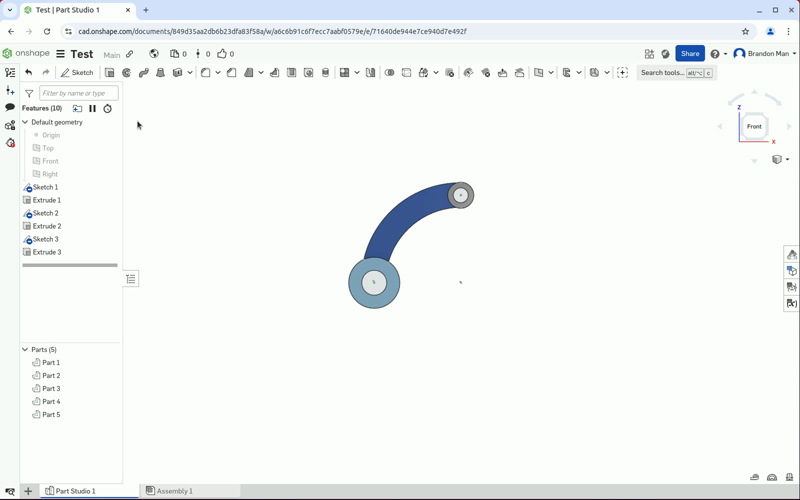
key(left, 2)
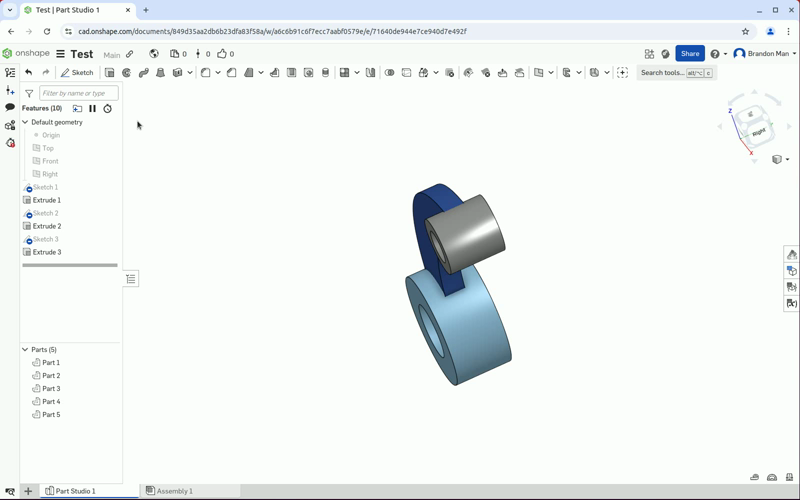
key(down, 2)
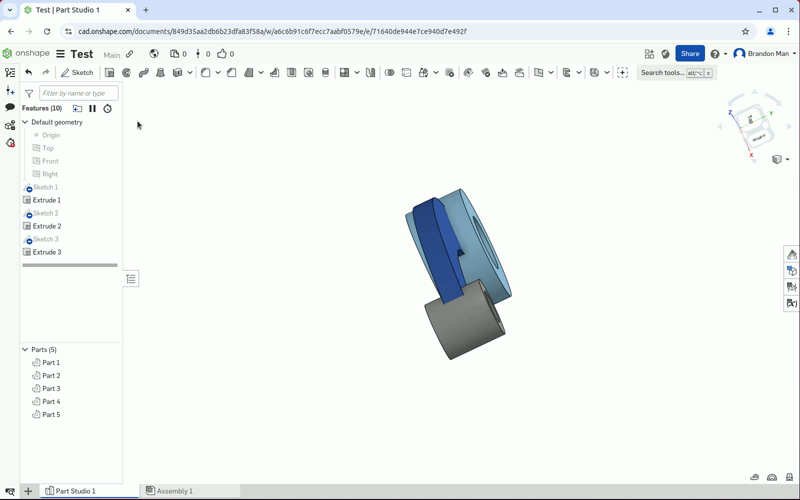
key(up, 2)
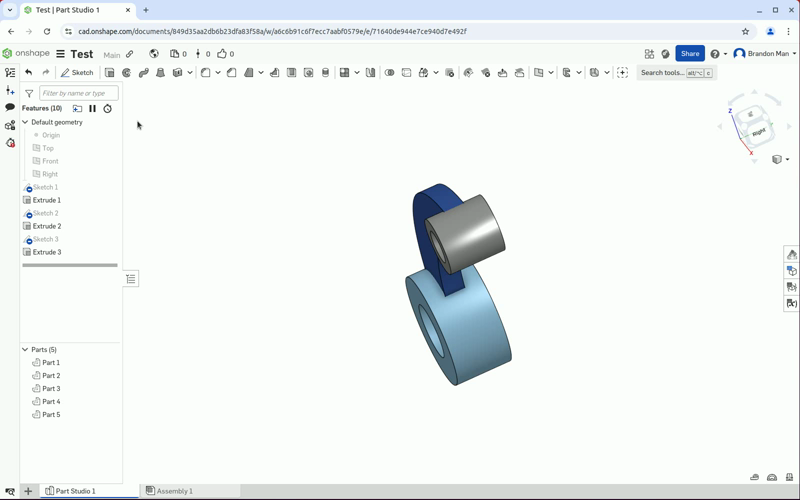
key(right, 2)
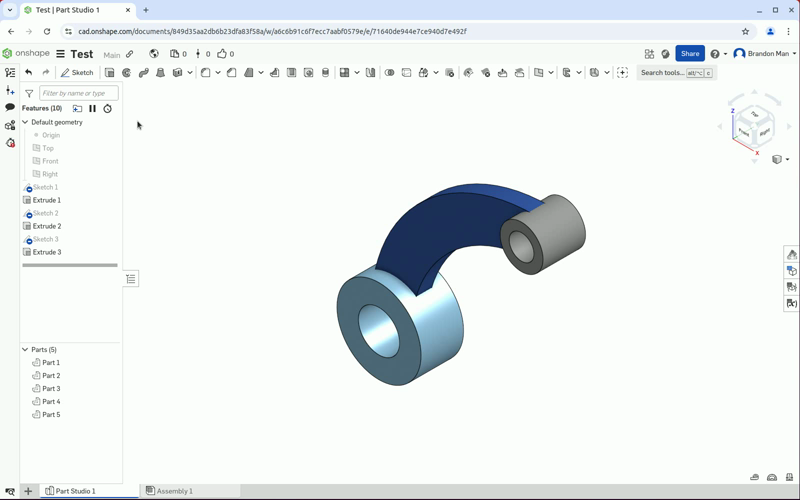
mouse_move(73, 189)
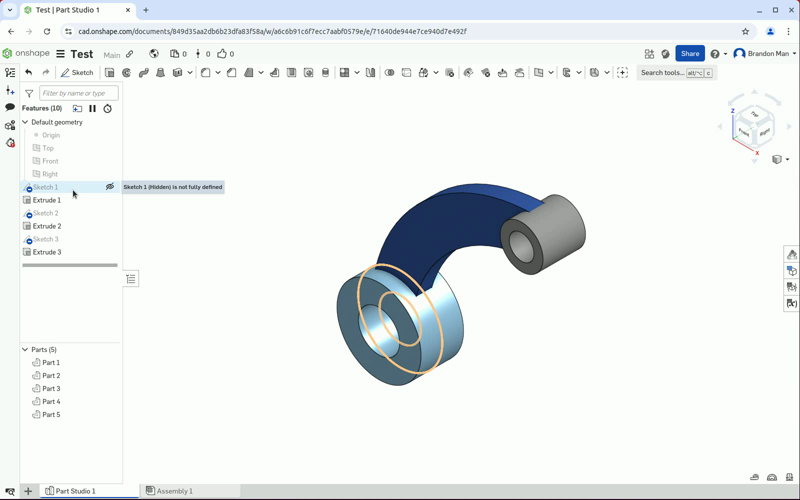
click(73, 189)